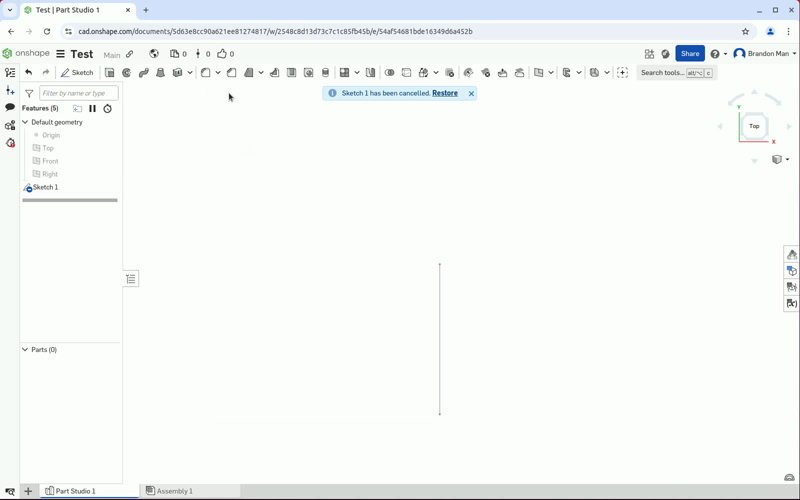
key(shift+h)
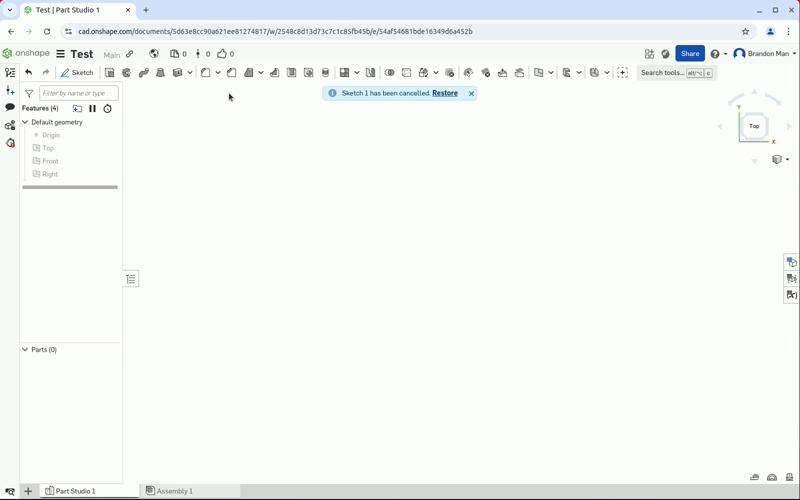
mouse_move(73, 352)
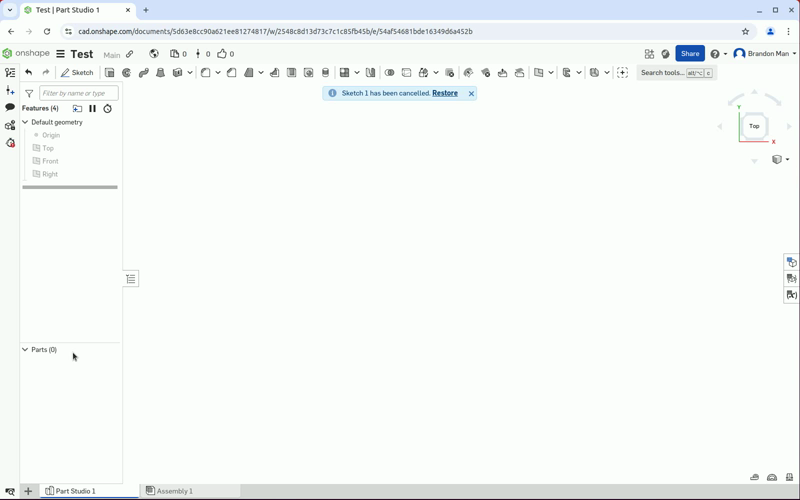
key(y)
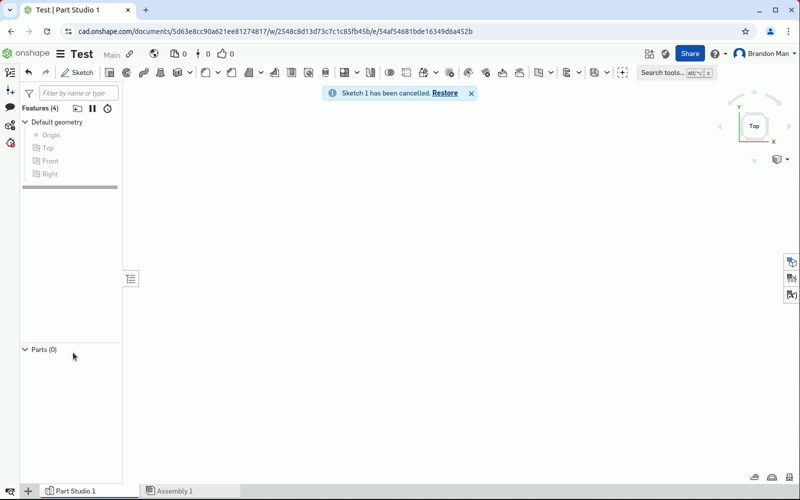
key(shift+p)
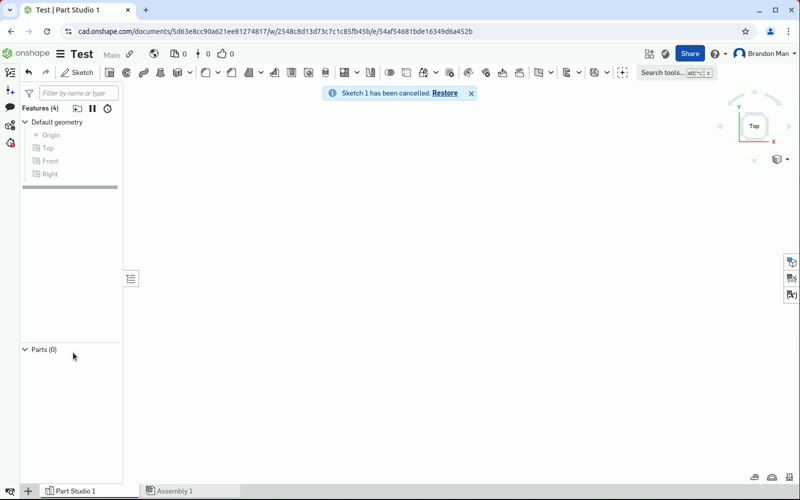
key(space)
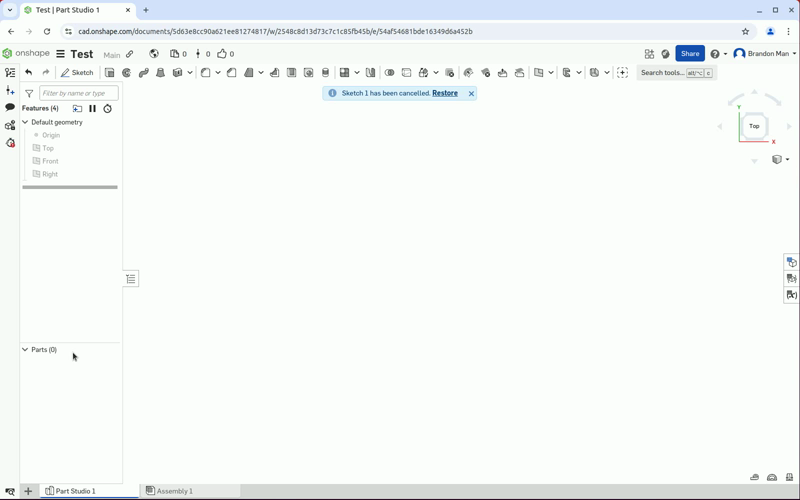
key_down(shift)
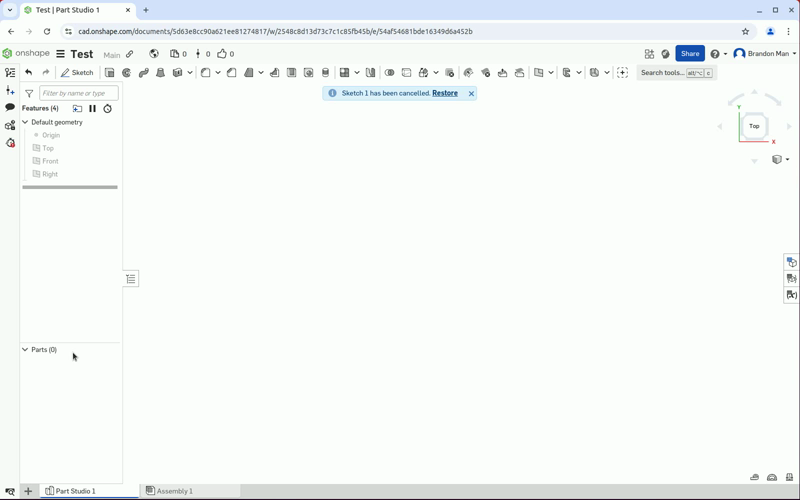
key(up)
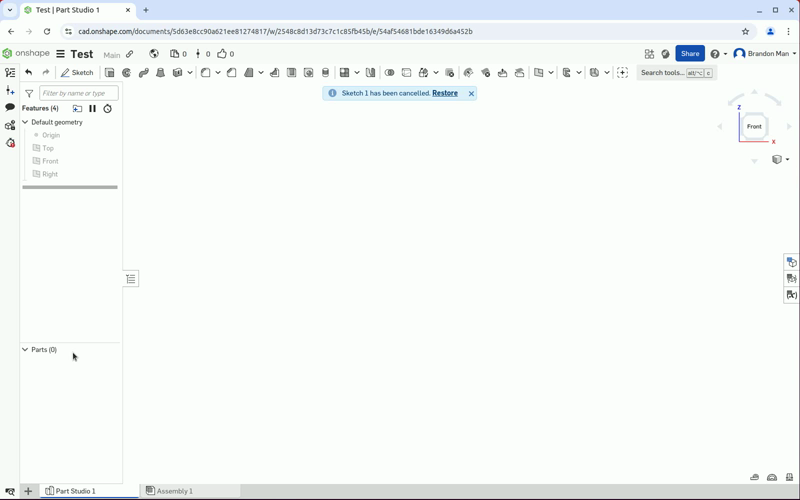
key_up(shift)
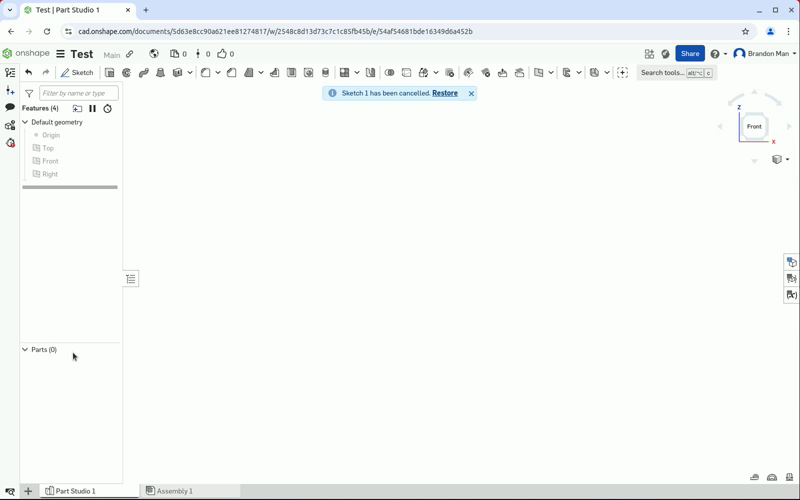
mouse_move(73, 352)
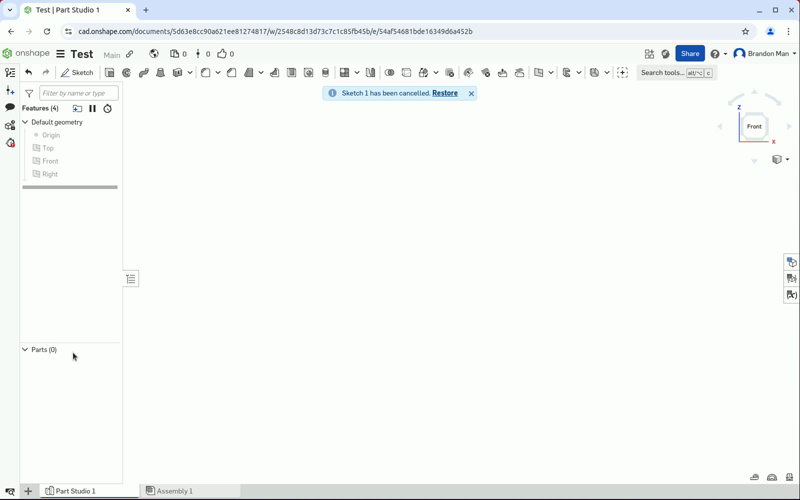
key(shift+y)
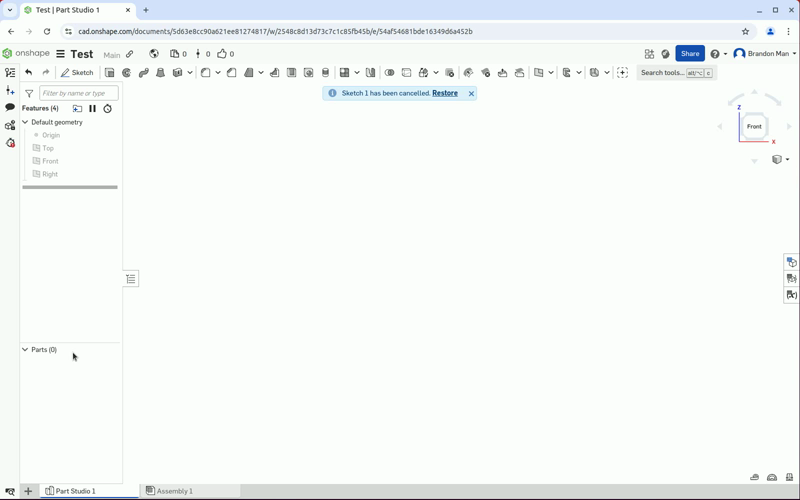
key(shift+s)
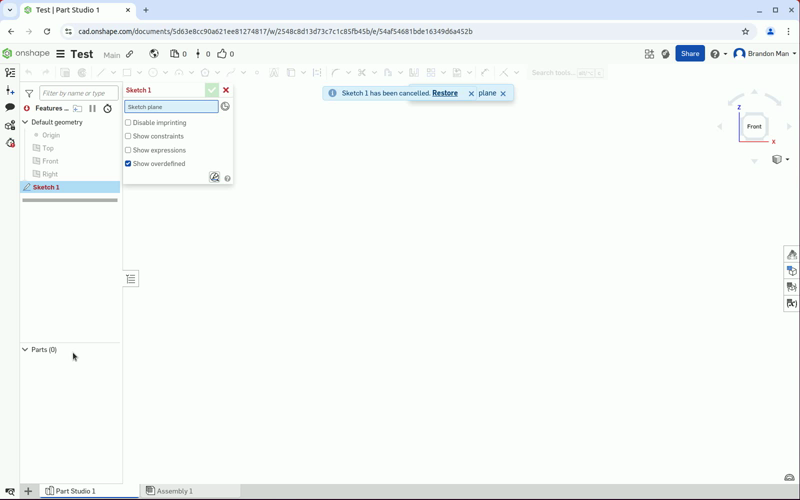
mouse_move(73, 163)
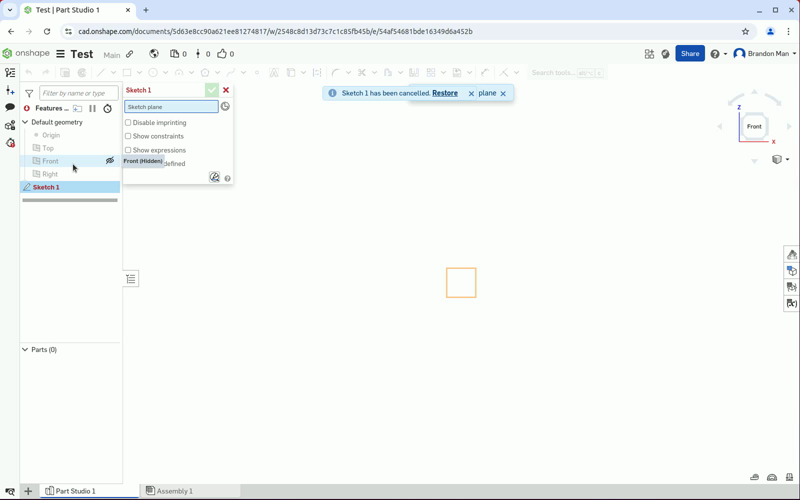
click(73, 163)
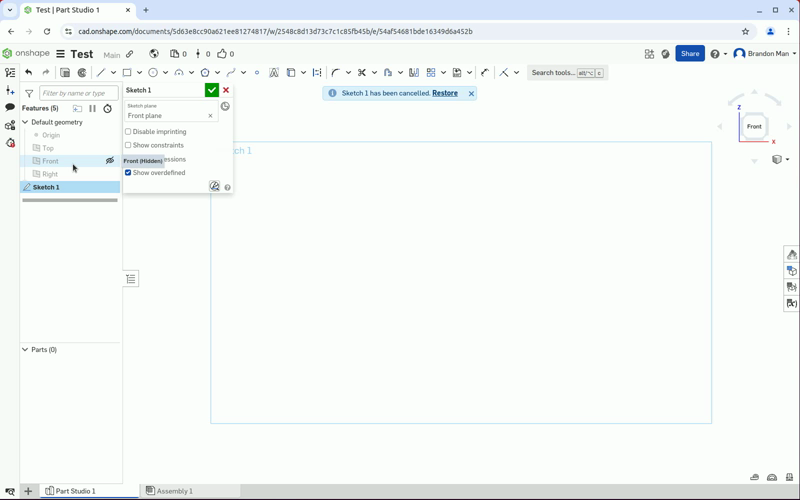
mouse_move(73, 352)
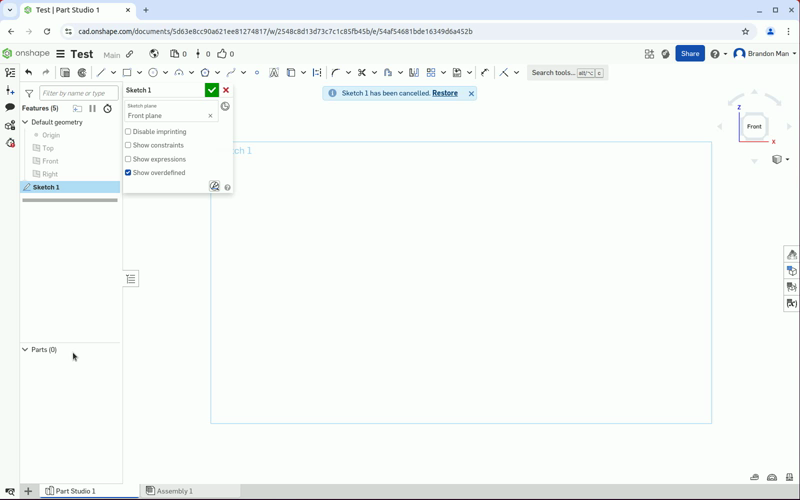
key(y)
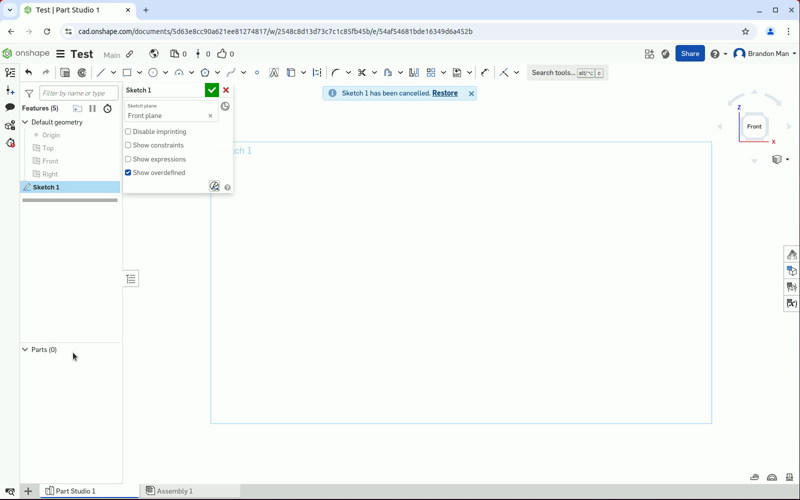
key(l)
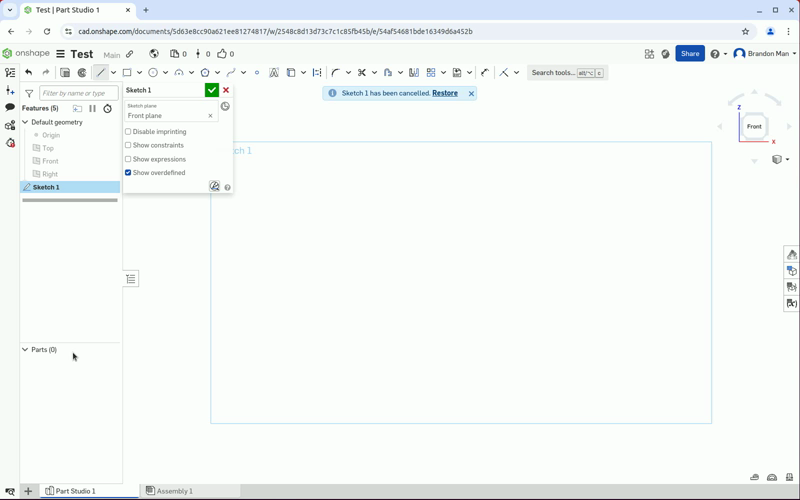
key_down(shift)
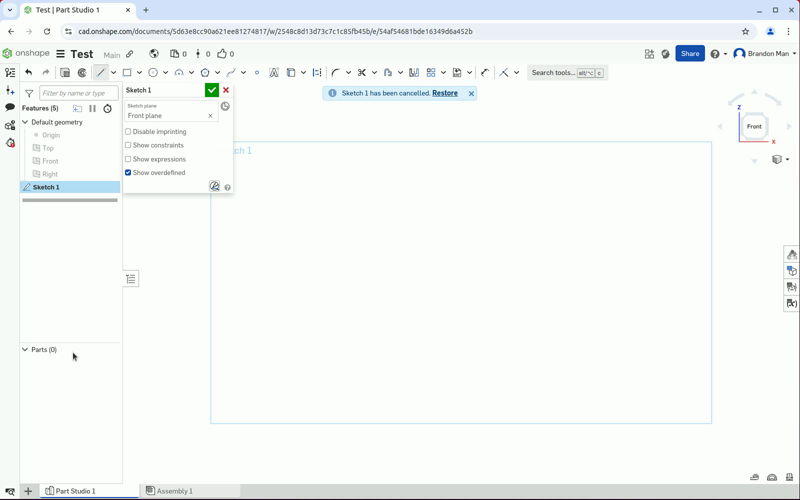
mouse_move(348, 282)
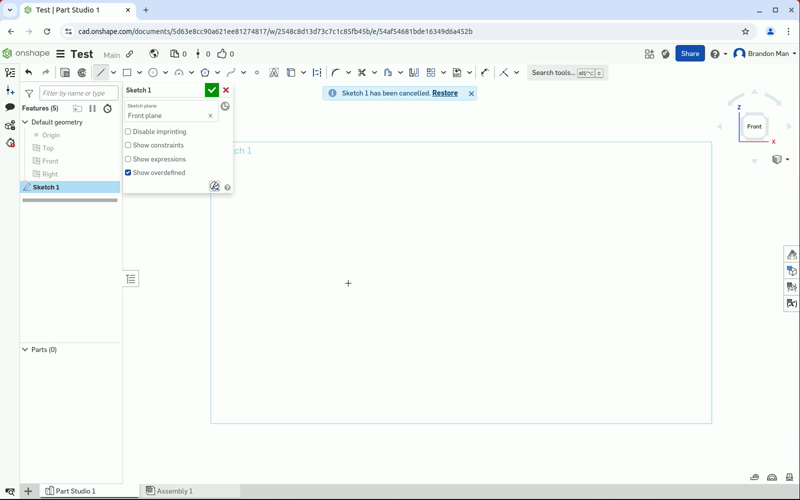
click(348, 282)
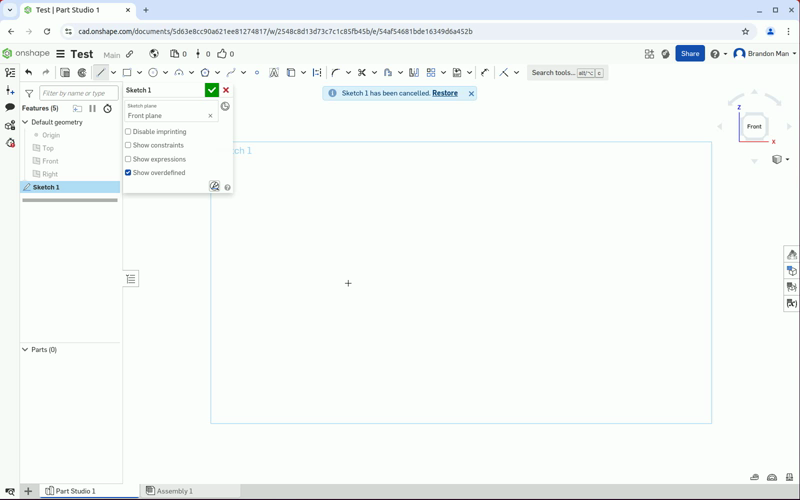
key_up(shift)
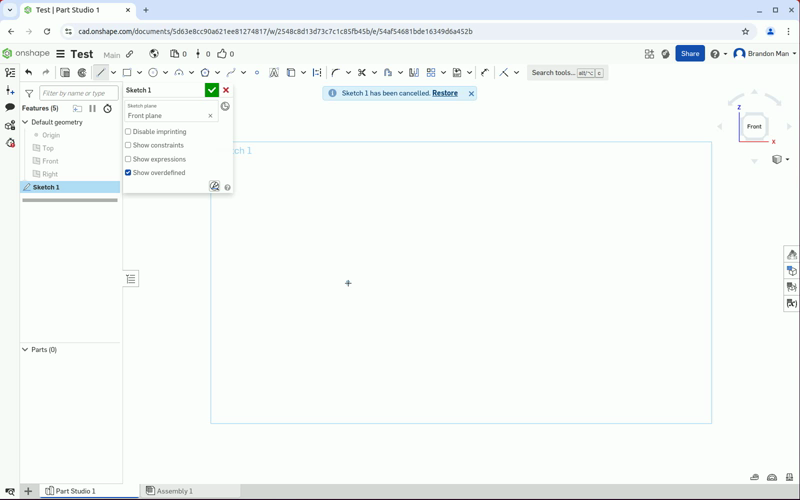
key_down(shift)
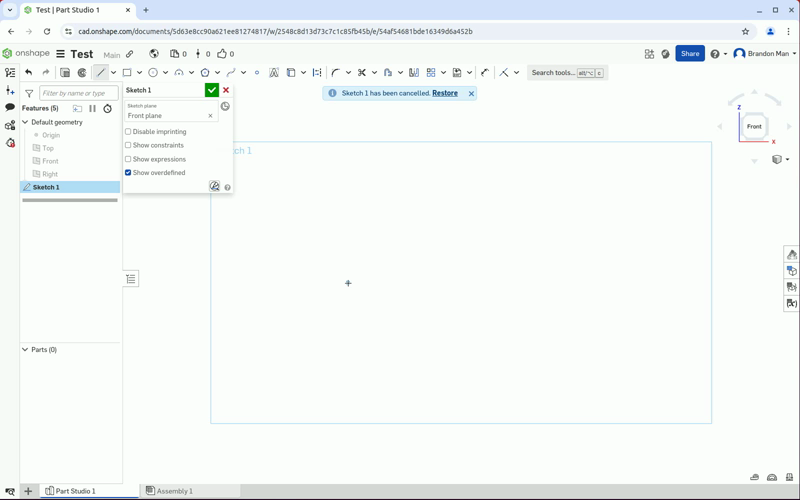
mouse_move(460, 282)
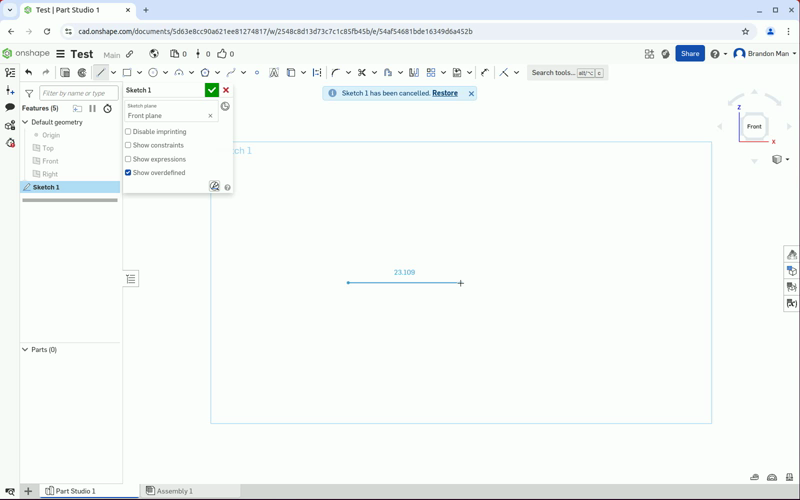
click(460, 282)
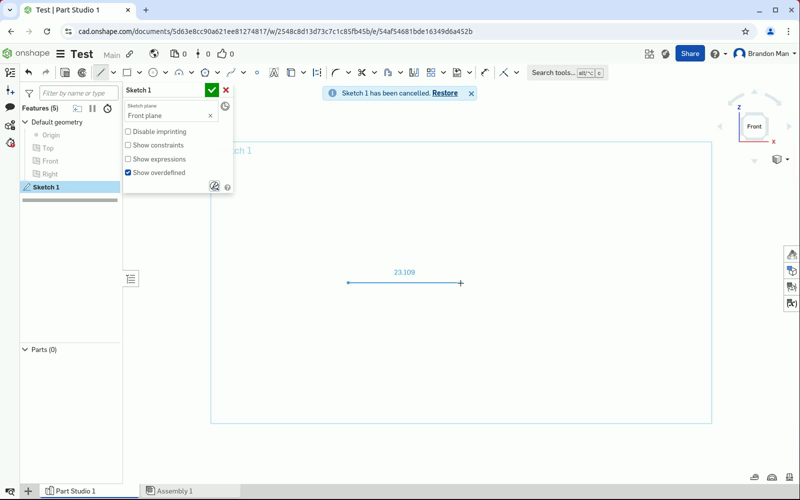
key_up(shift)
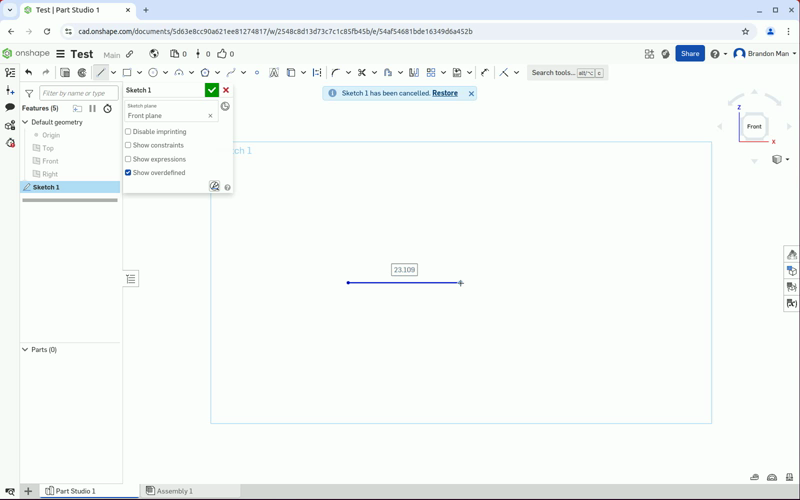
key_down(shift)
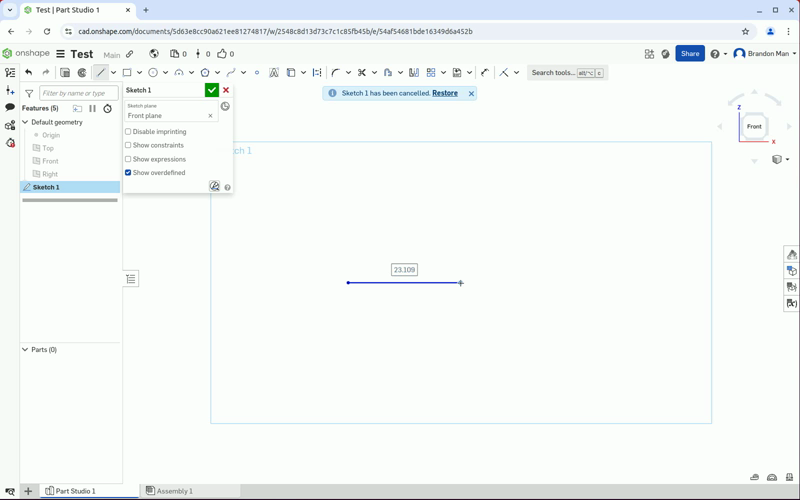
mouse_move(460, 208)
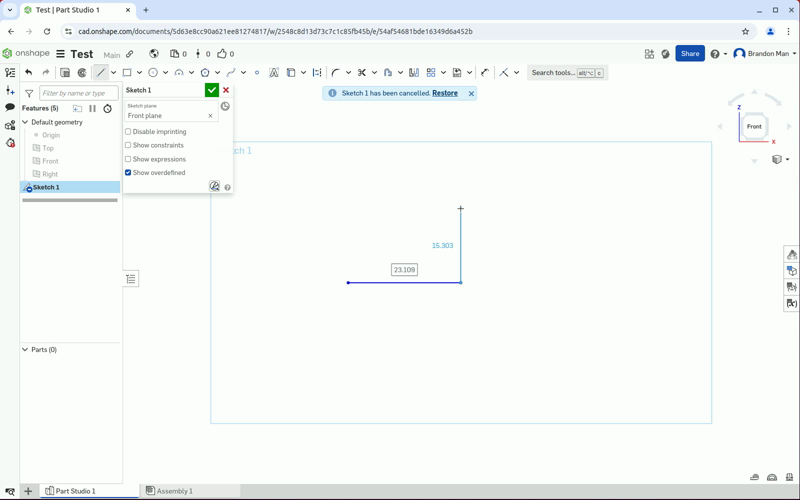
click(460, 208)
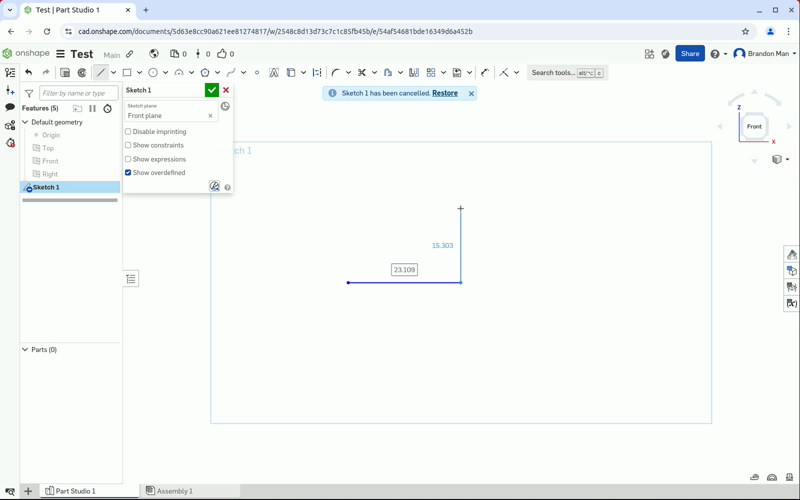
key_up(shift)
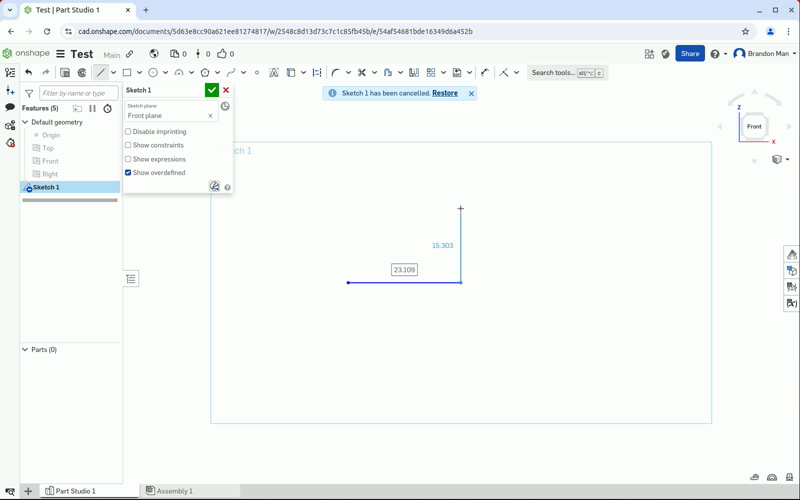
key_down(shift)
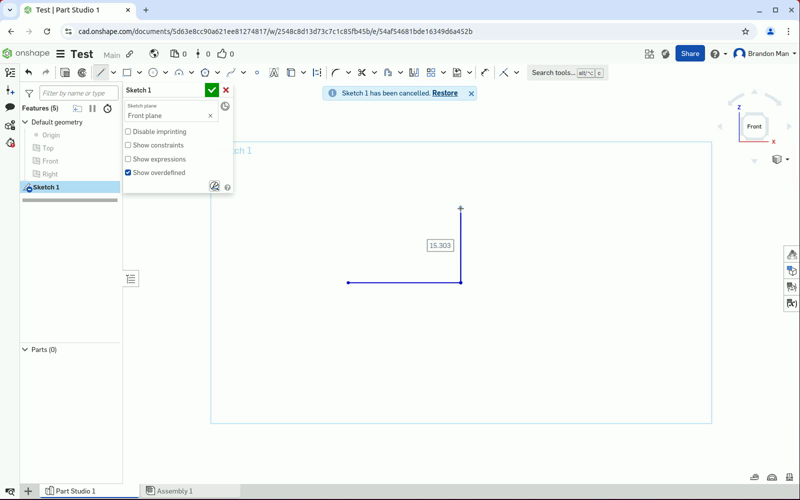
mouse_move(348, 208)
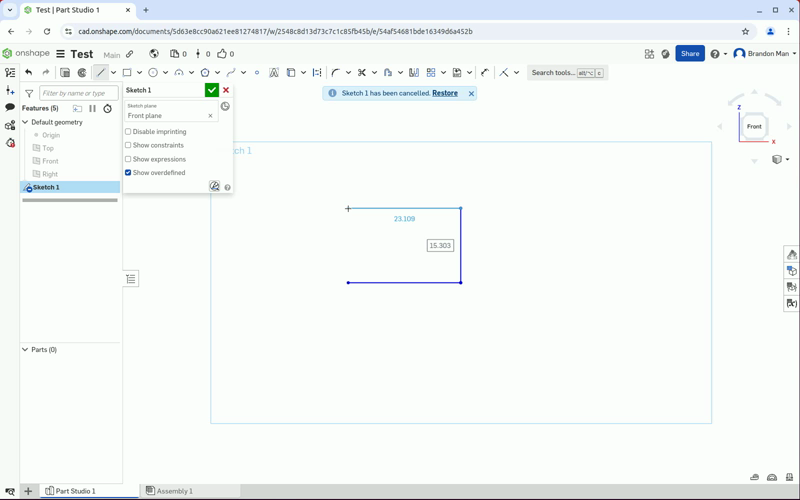
click(348, 208)
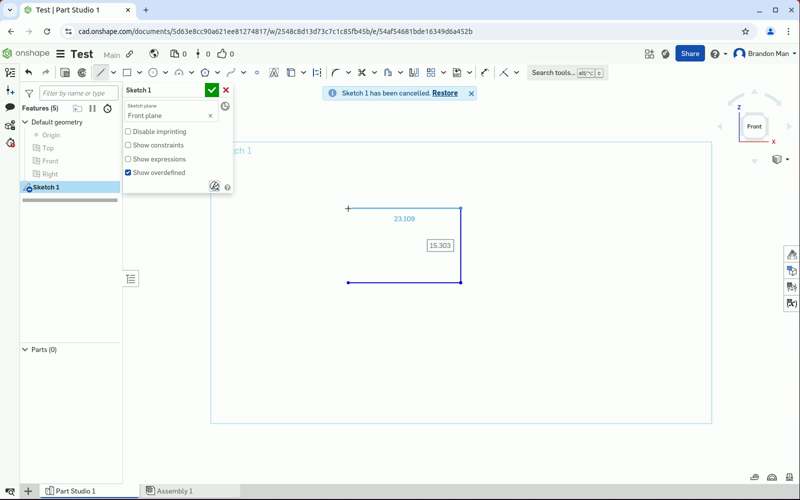
key_up(shift)
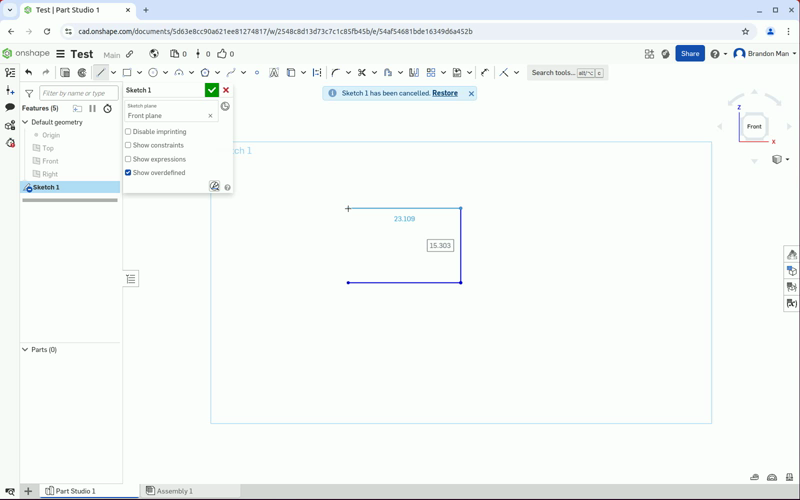
key_down(shift)
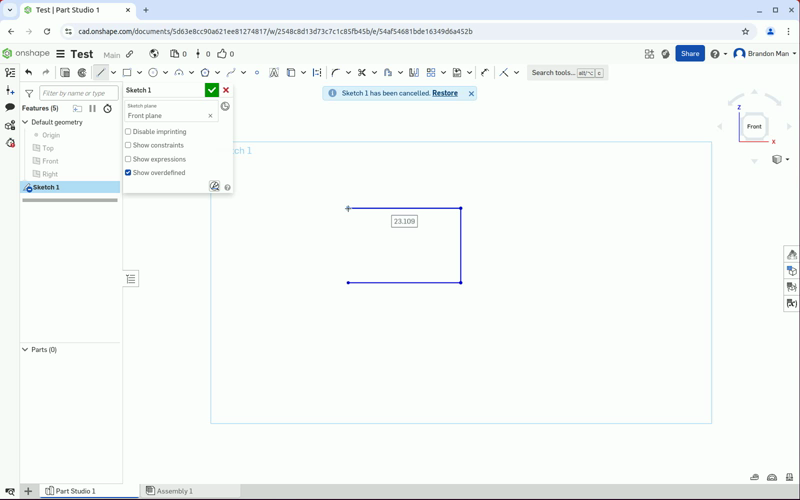
mouse_move(348, 282)
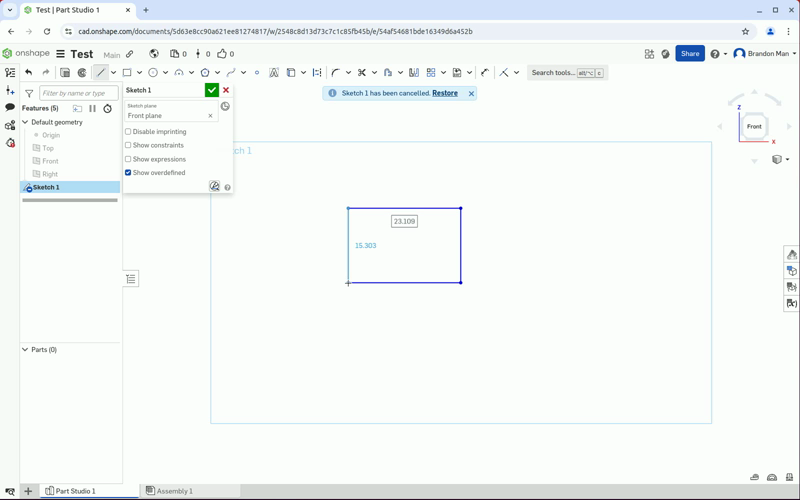
key_up(shift)
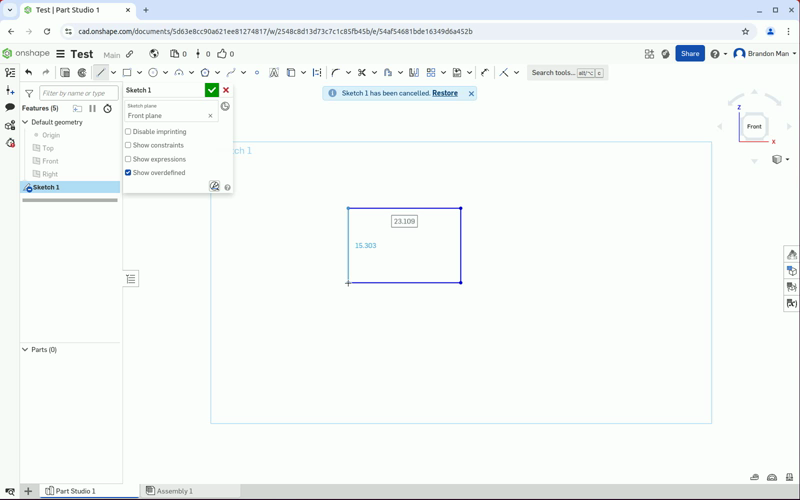
click(348, 282)
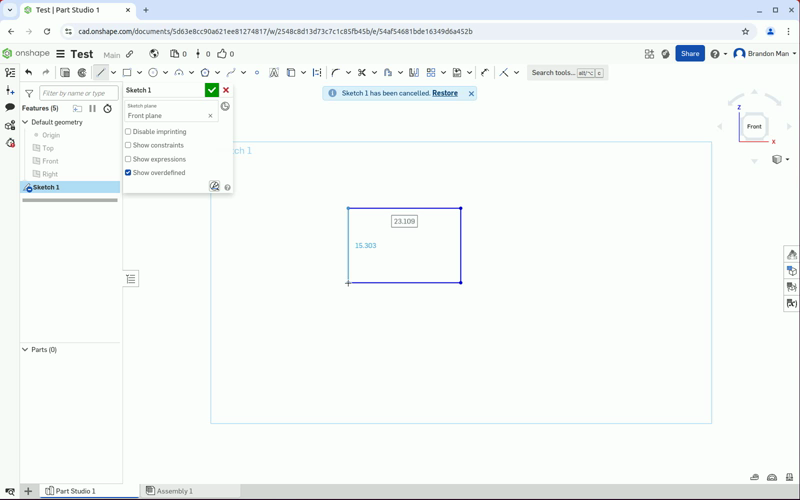
key(esc)
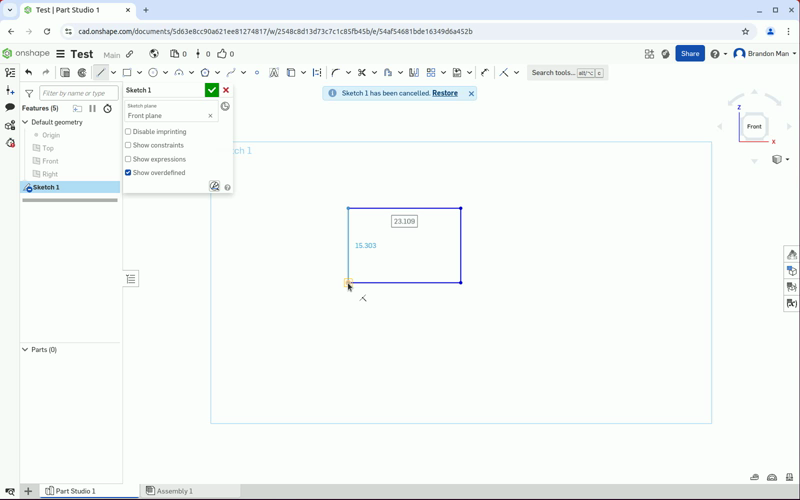
mouse_move(452, 246)
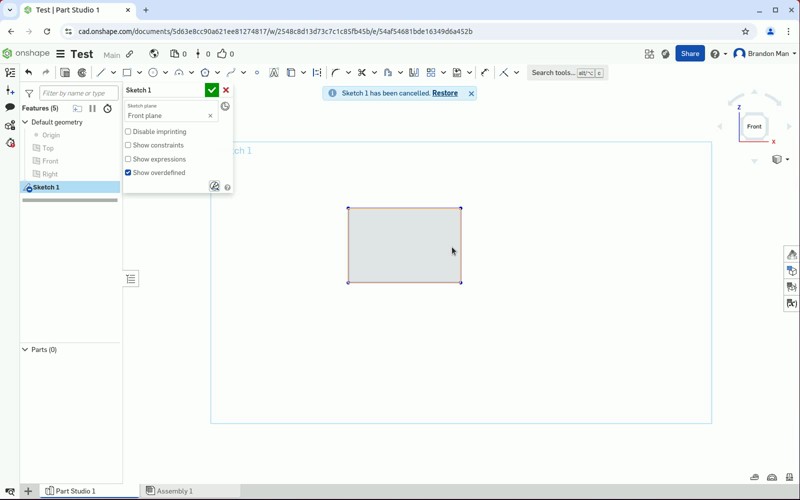
click(452, 246)
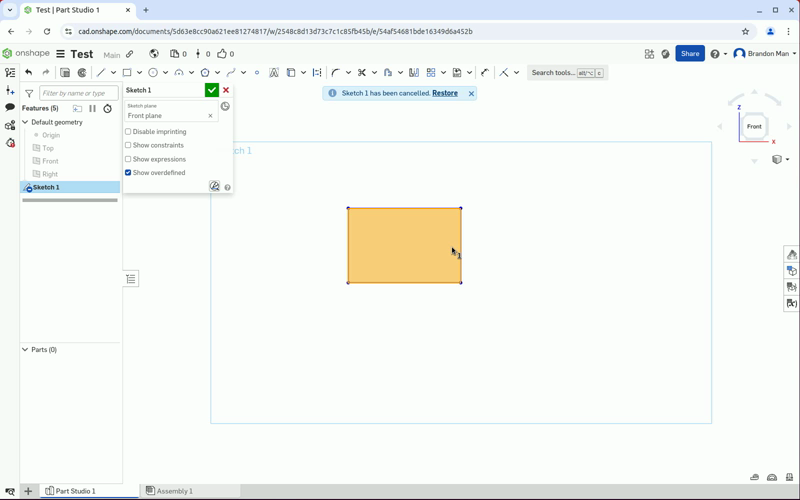
mouse_move(73, 352)
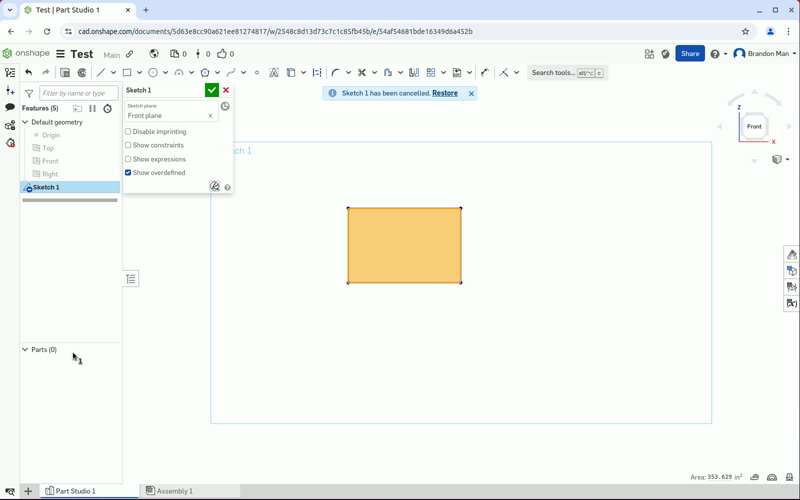
key(shift+y)
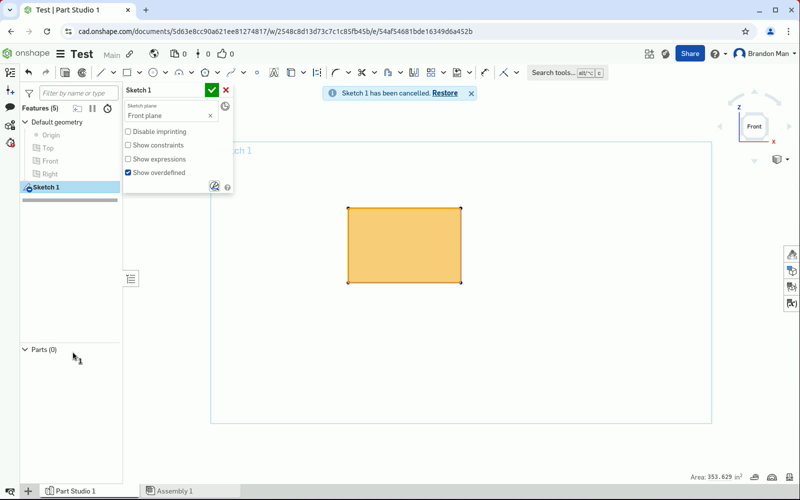
key(shift+e)
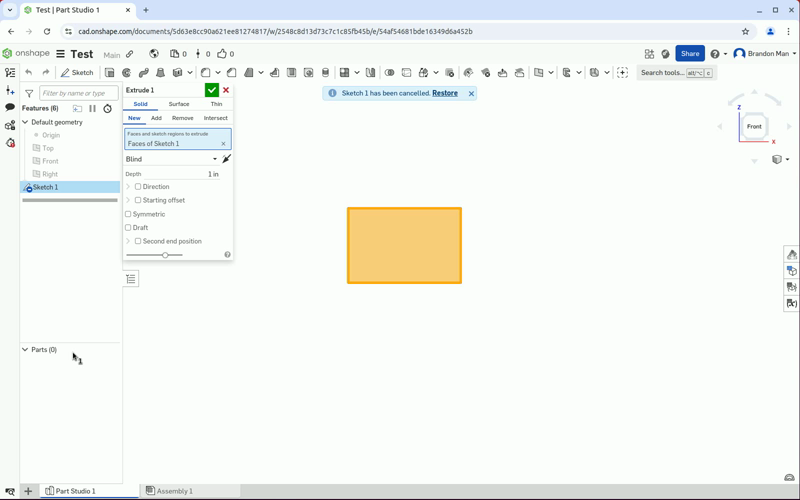
mouse_move(143, 106)
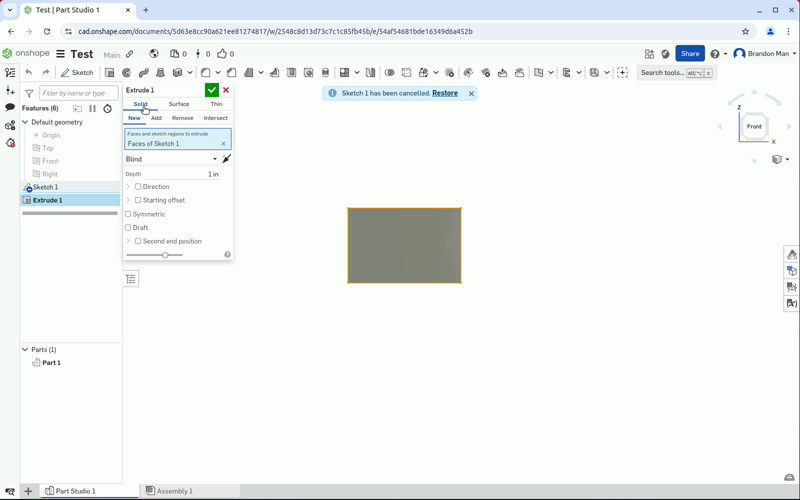
click(143, 106)
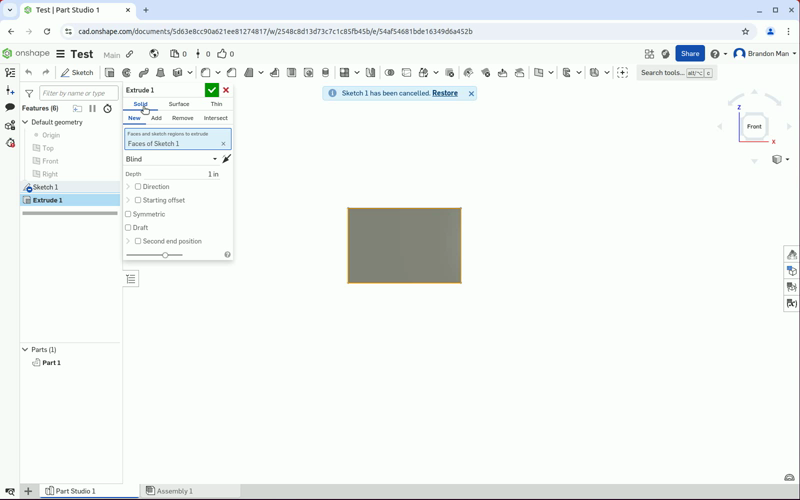
mouse_move(137, 120)
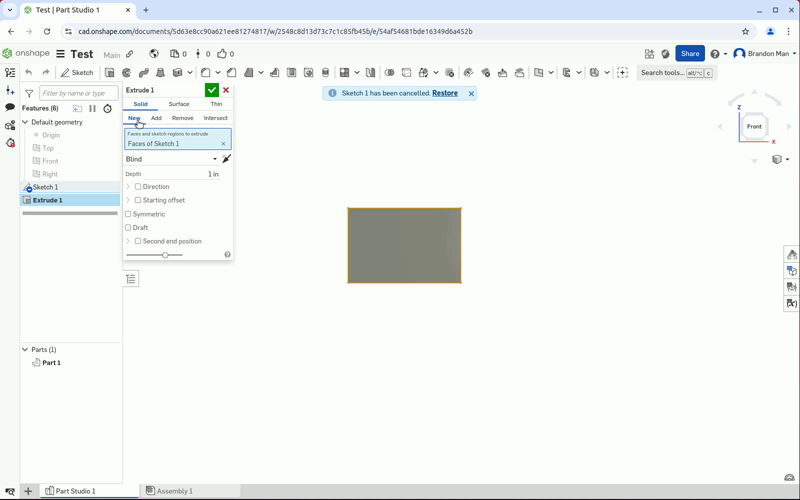
click(137, 120)
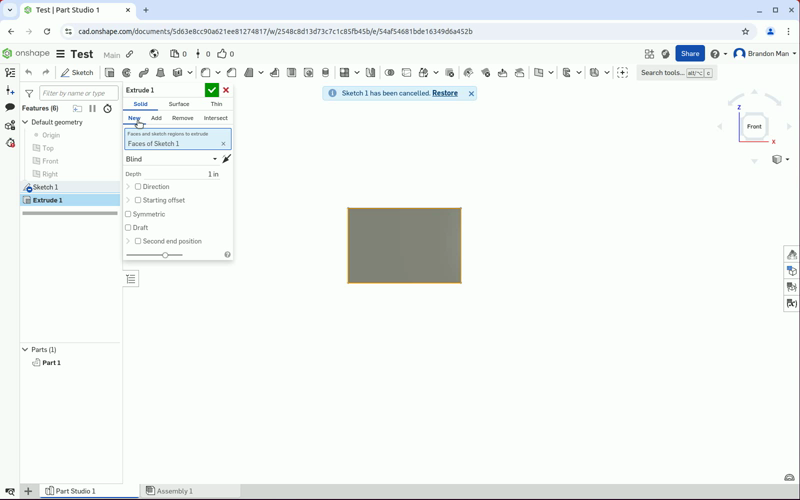
key(tab, 4)
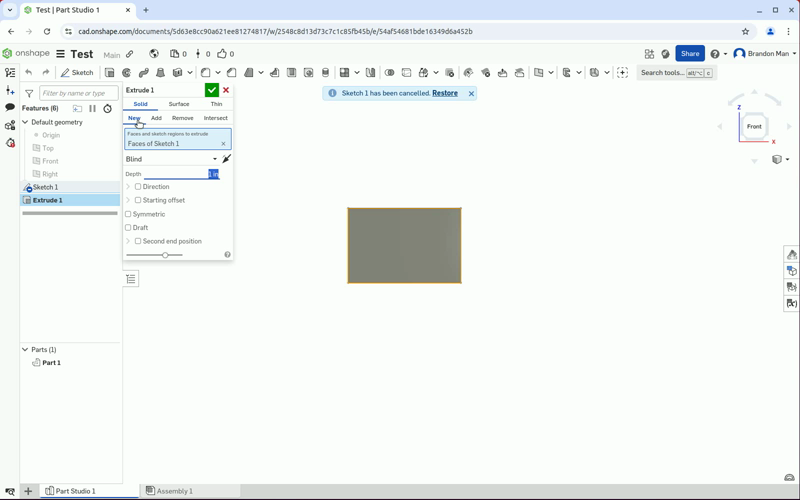
text(15.406)
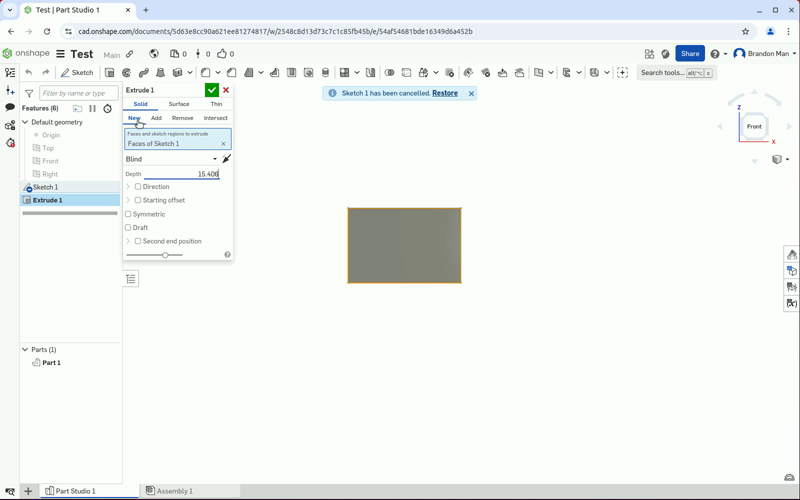
key(tab, 3)
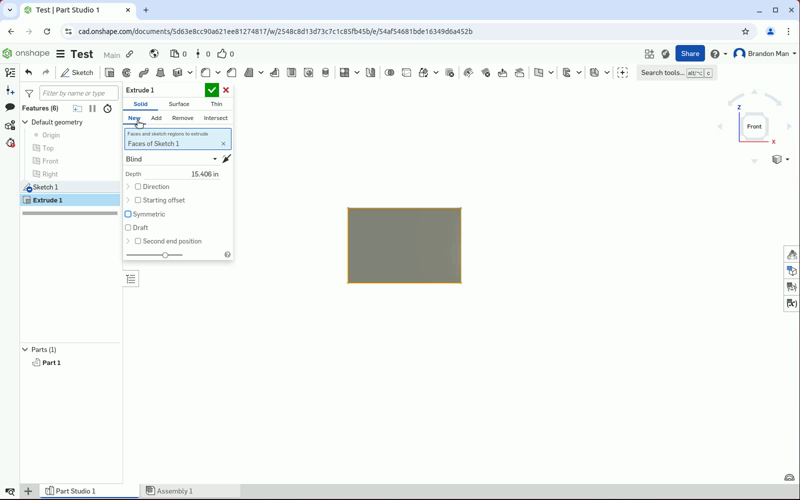
key(space)
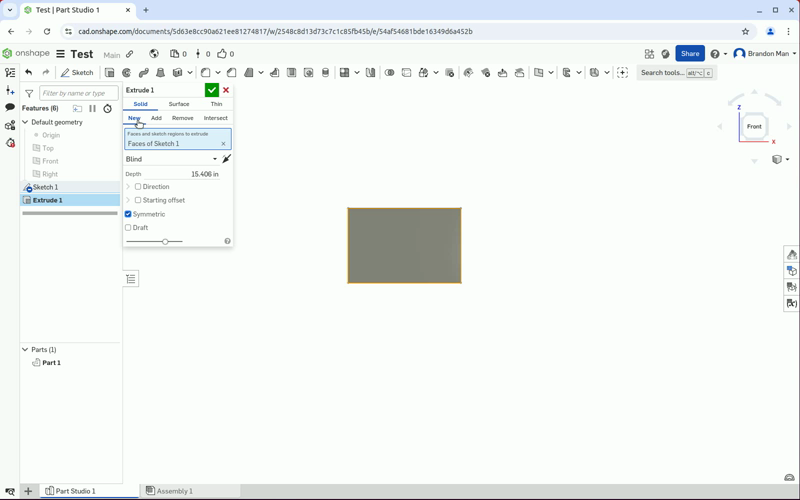
key(enter)
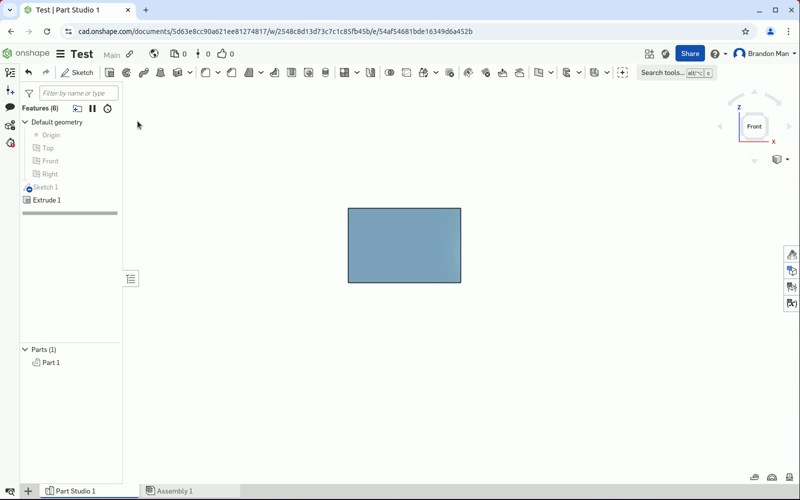
key(shift+h)
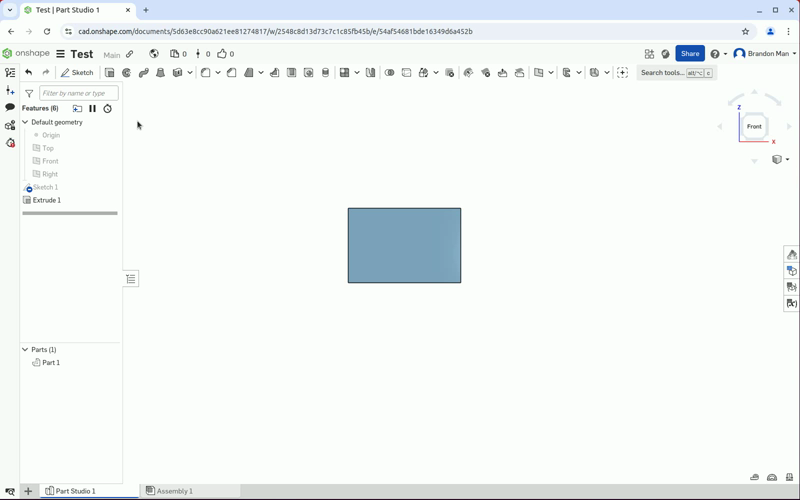
key(shift+h)
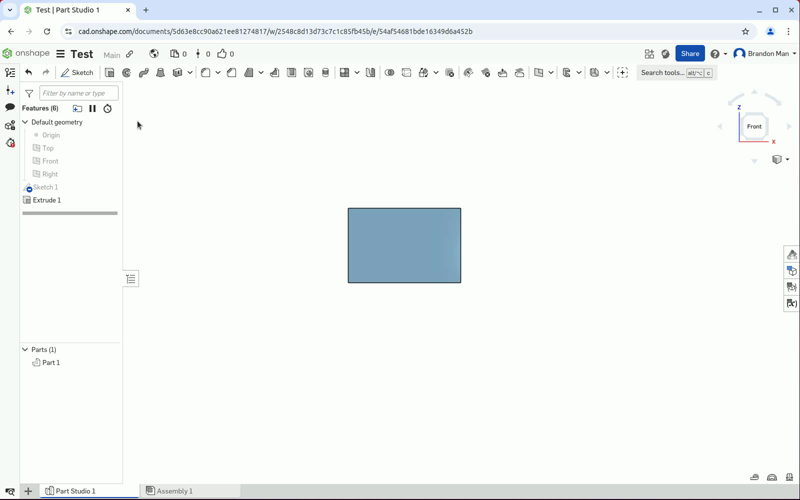
mouse_move(73, 189)
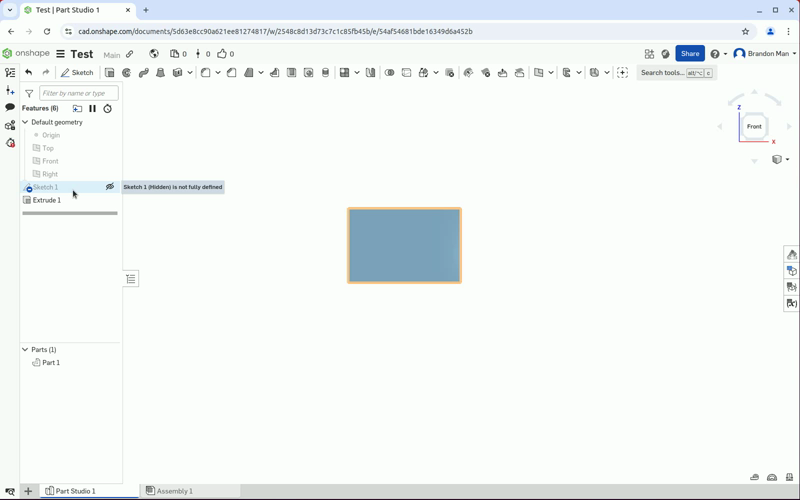
click(73, 189)
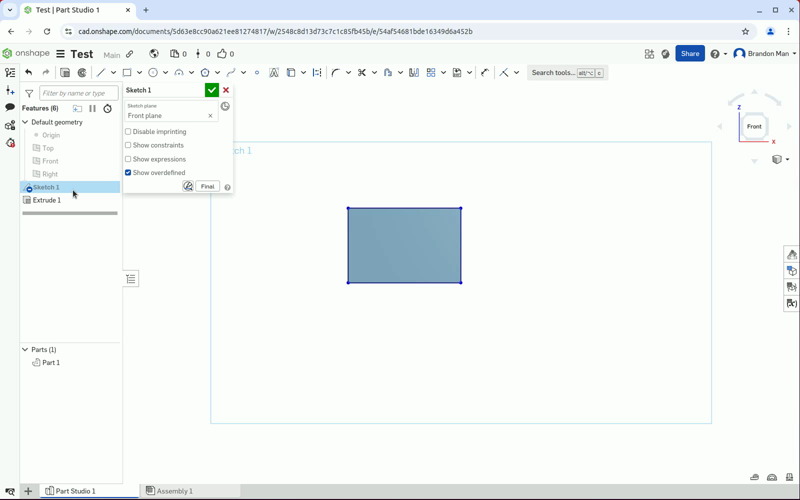
mouse_move(229, 92)
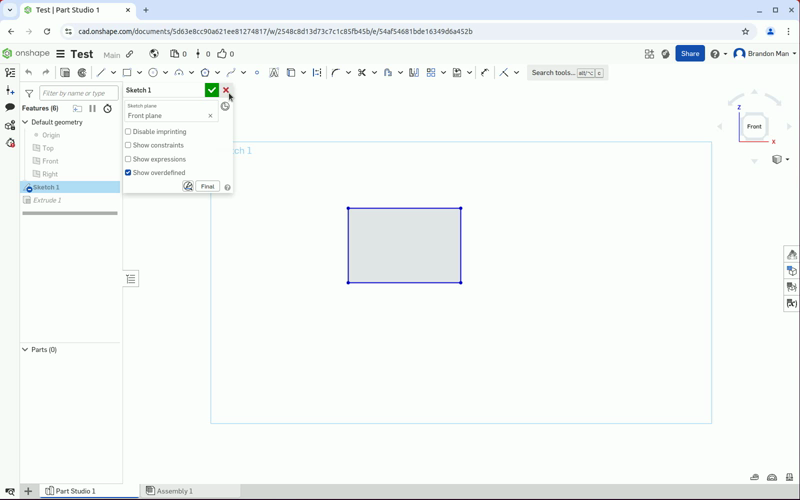
click(229, 92)
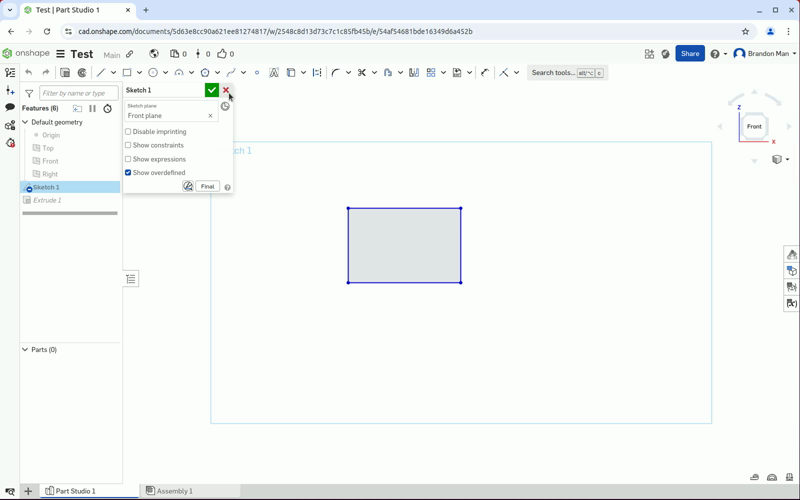
key(shift+s)
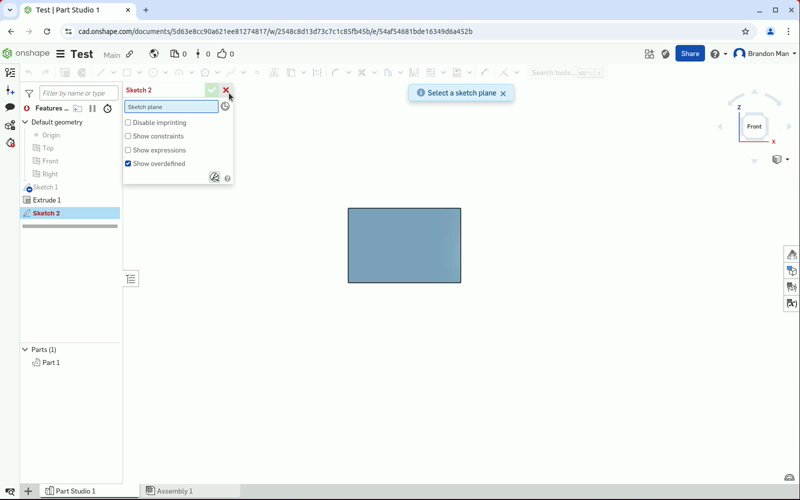
mouse_move(73, 163)
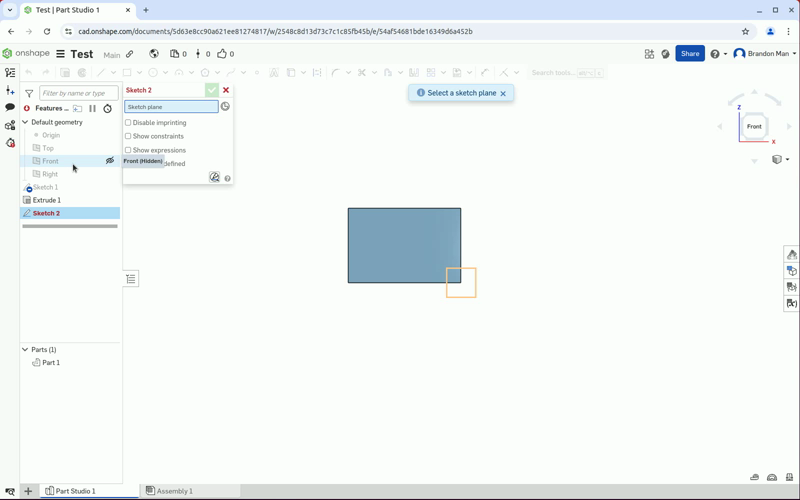
click(73, 163)
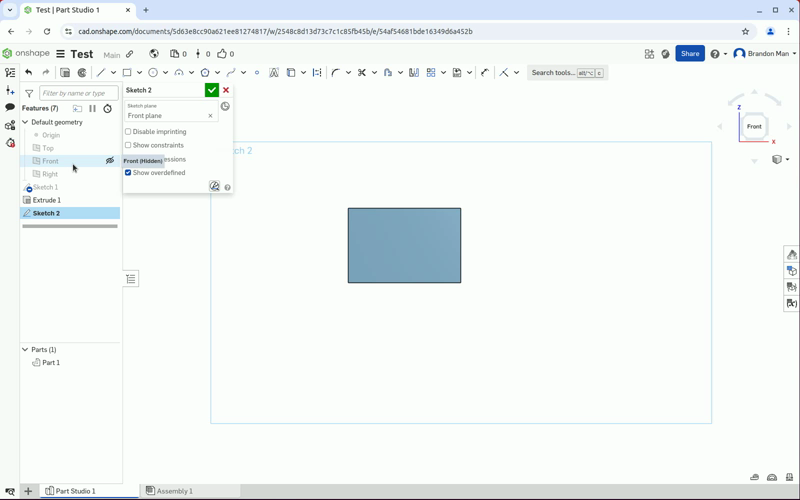
mouse_move(73, 352)
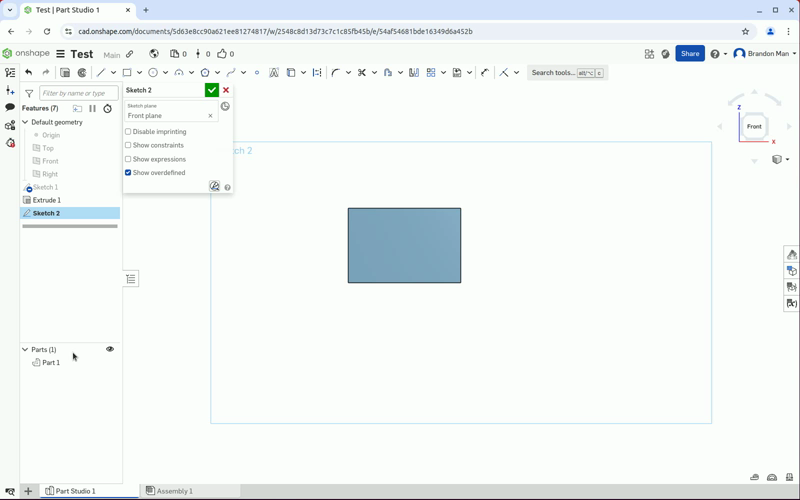
key(y)
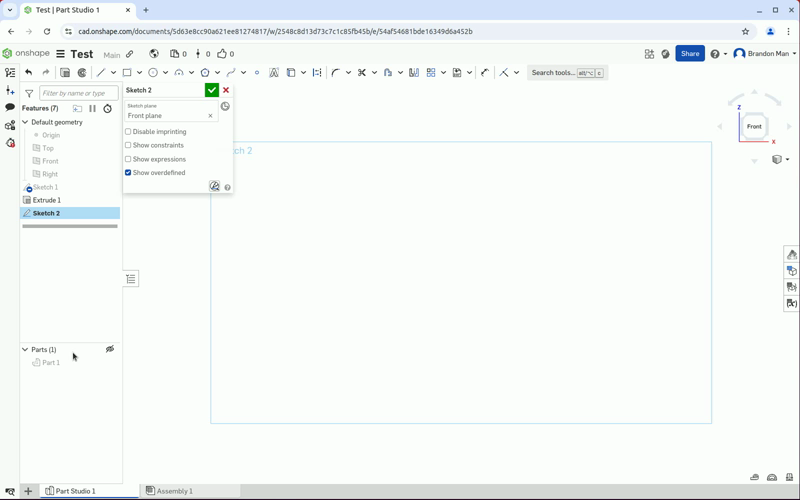
key(l)
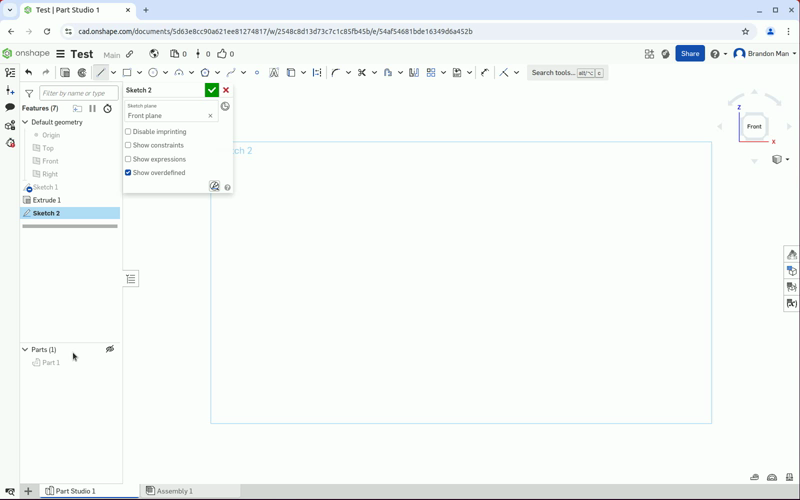
key_down(shift)
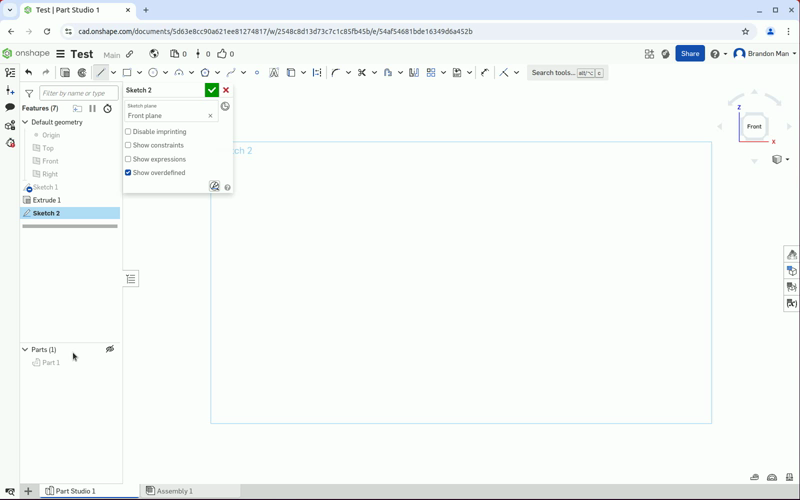
mouse_move(385, 226)
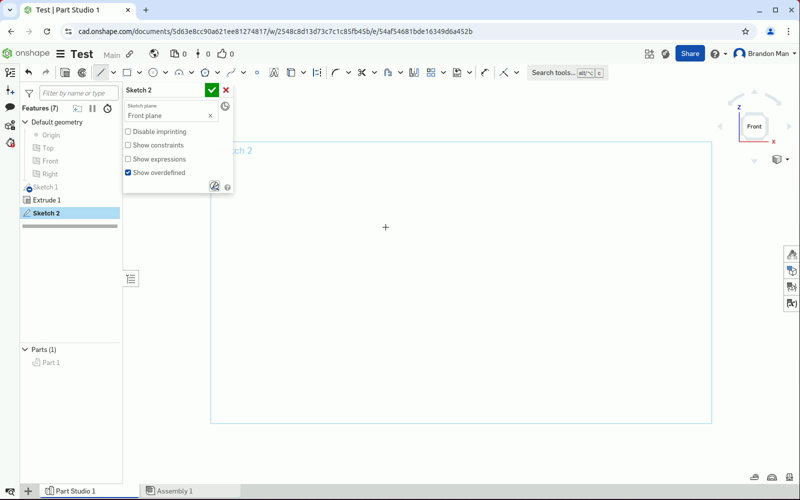
click(385, 226)
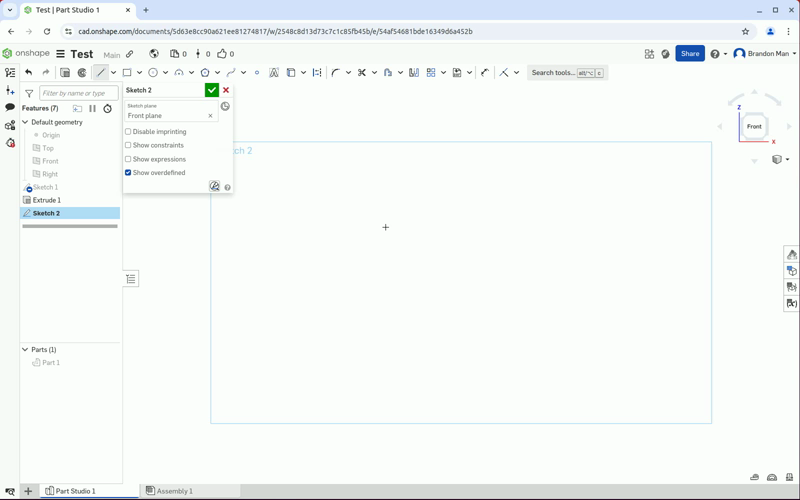
key_up(shift)
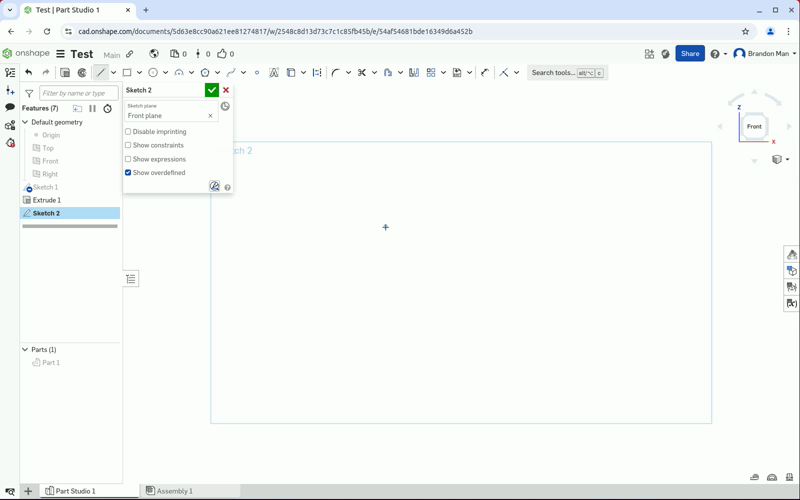
key_down(shift)
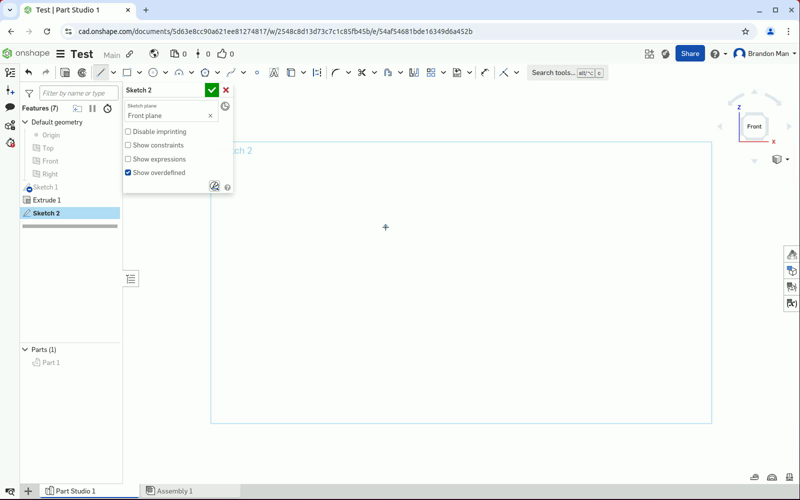
mouse_move(461, 226)
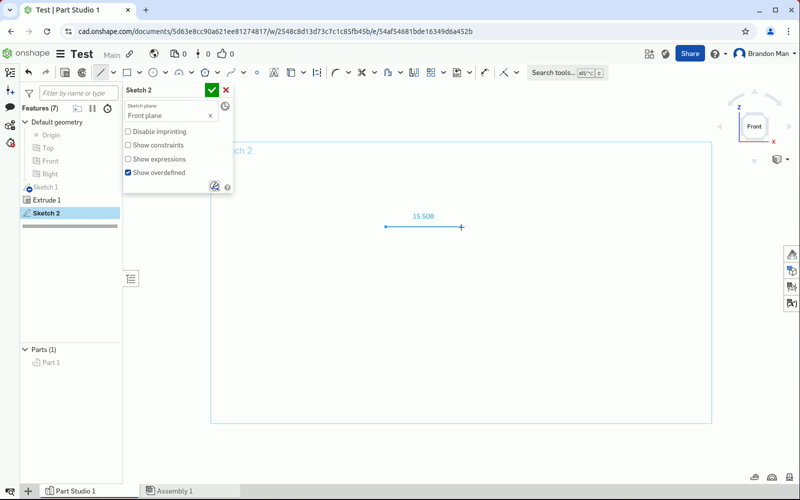
click(461, 226)
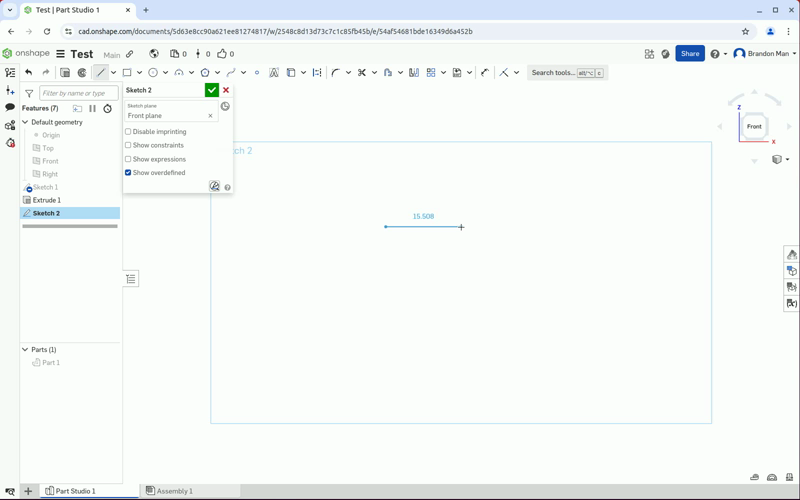
key_up(shift)
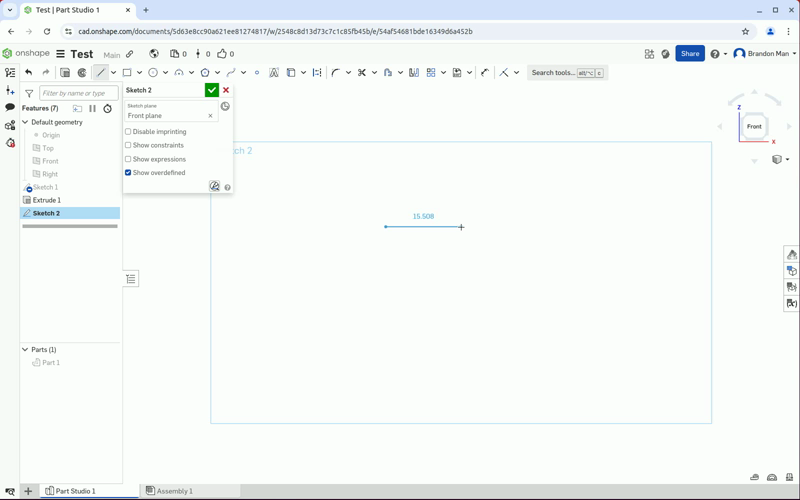
key_down(shift)
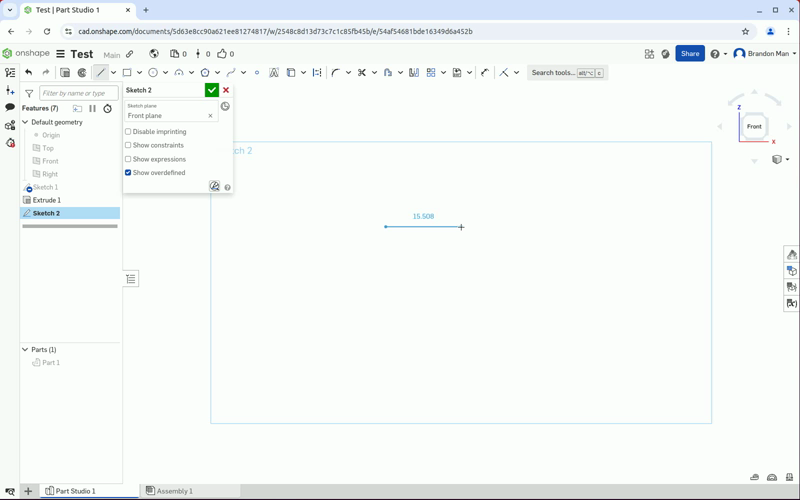
mouse_move(491, 226)
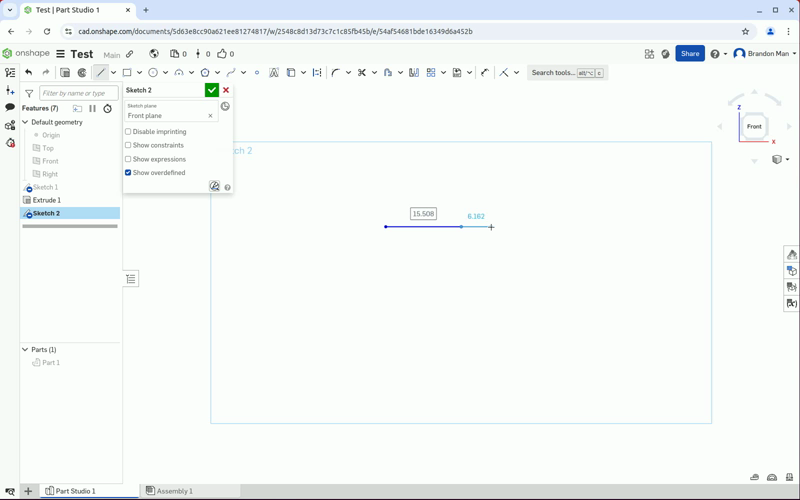
mouse_move(461, 207)
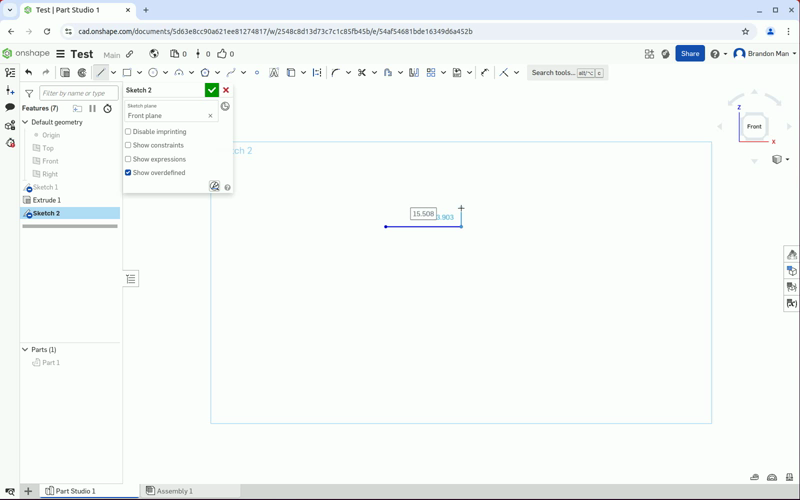
click(461, 207)
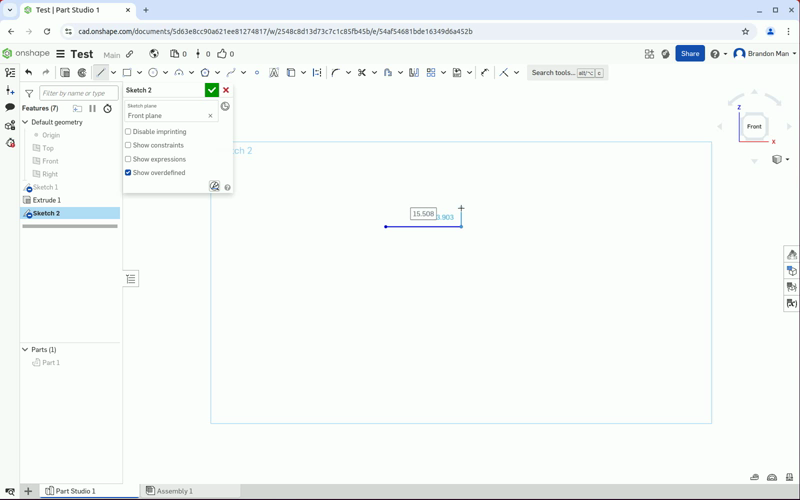
key_up(shift)
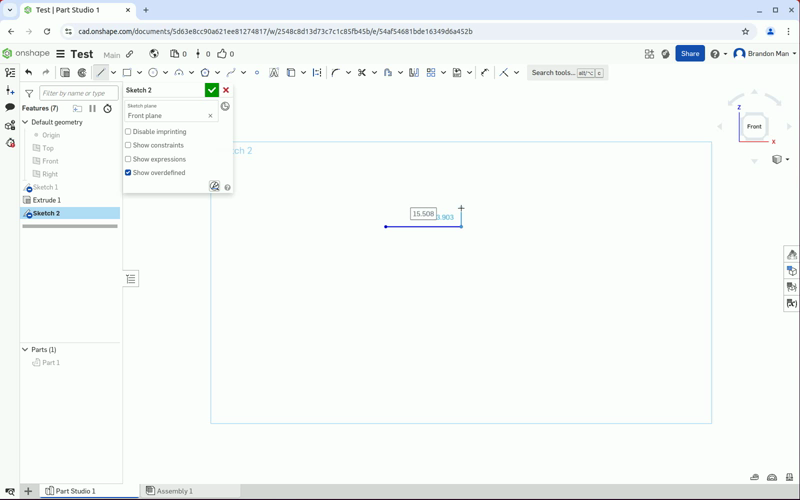
key_down(shift)
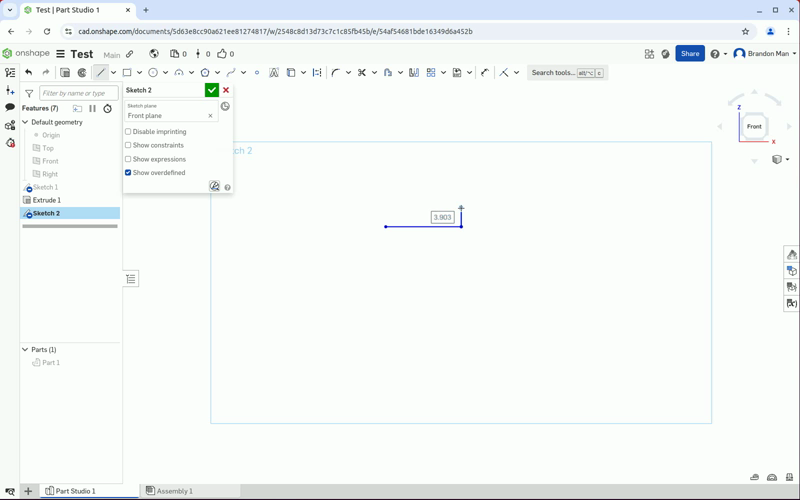
mouse_move(385, 207)
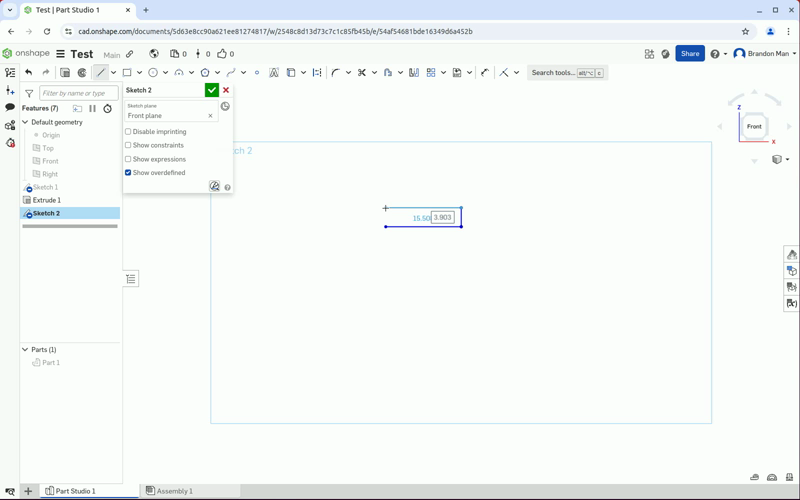
click(385, 207)
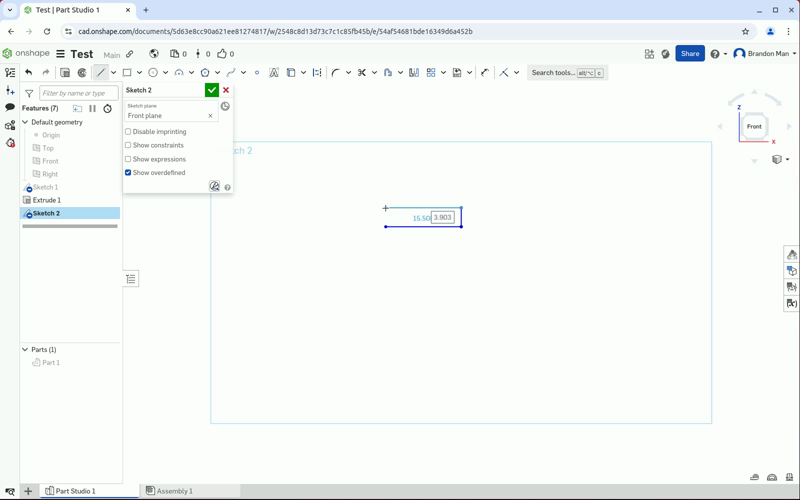
key_up(shift)
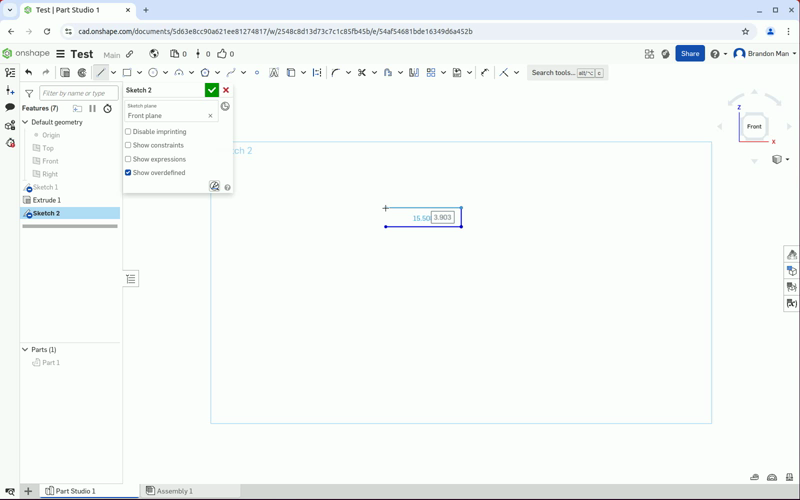
mouse_move(415, 207)
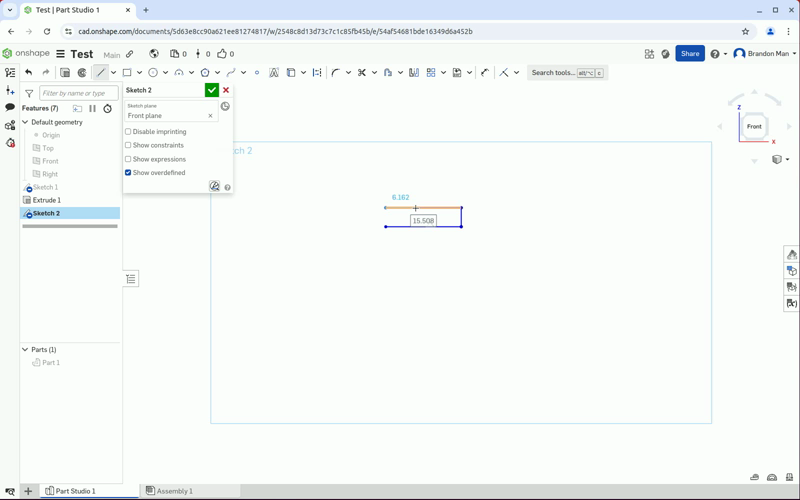
key_down(shift)
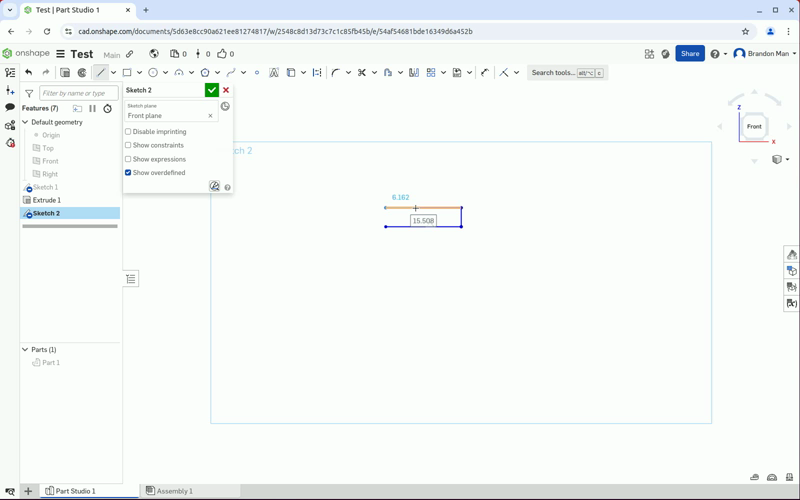
mouse_move(385, 226)
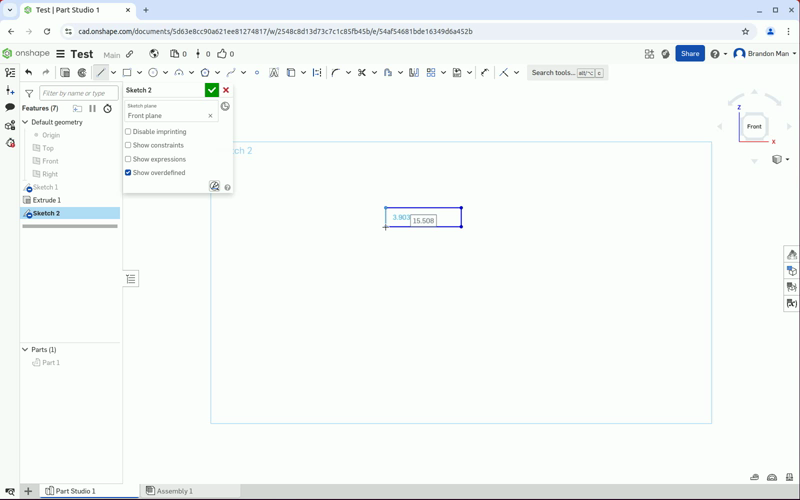
key_up(shift)
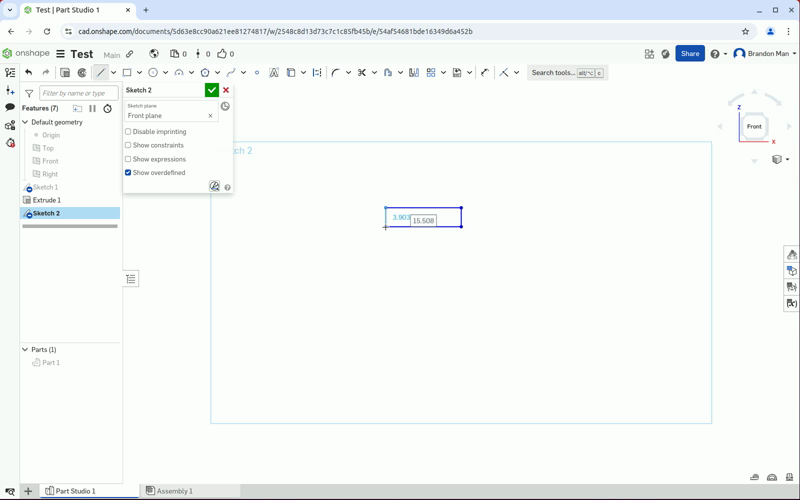
click(385, 226)
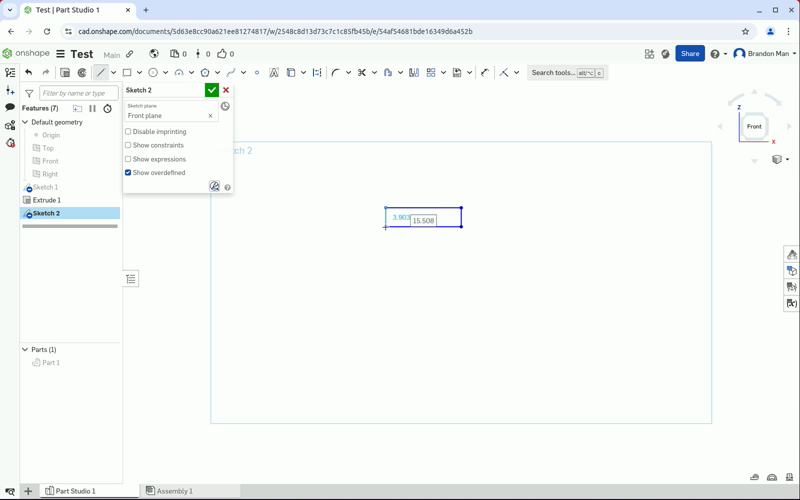
key(esc)
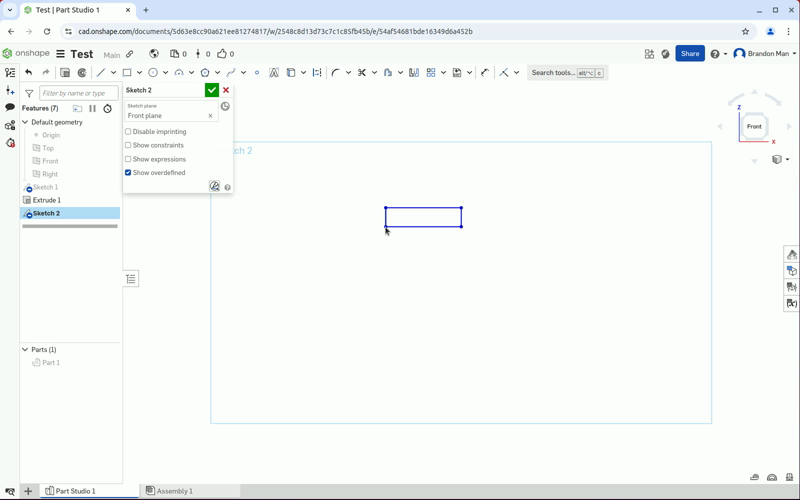
mouse_move(410, 219)
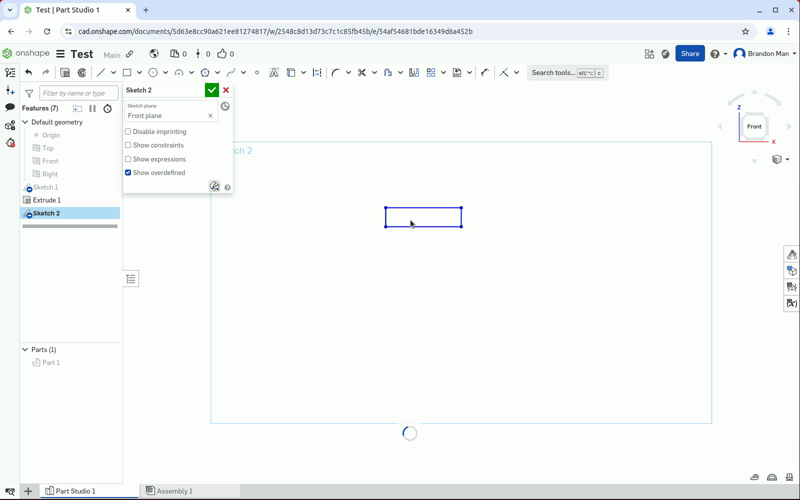
scroll(6)
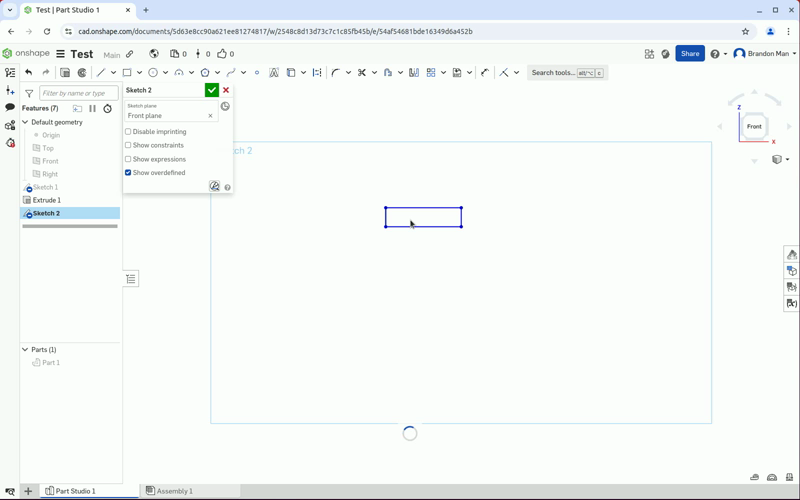
scroll(6)
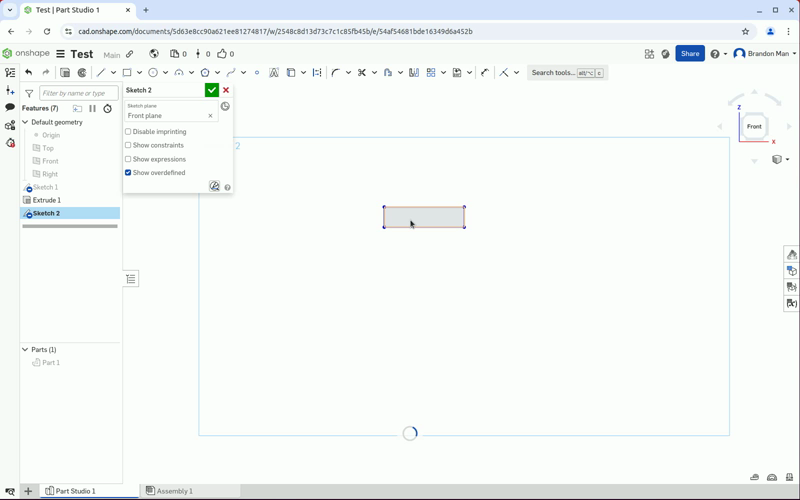
scroll(6)
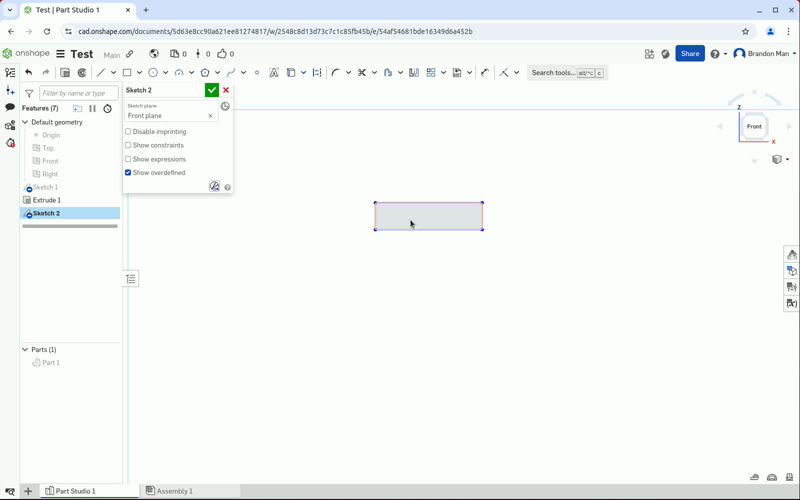
scroll(6)
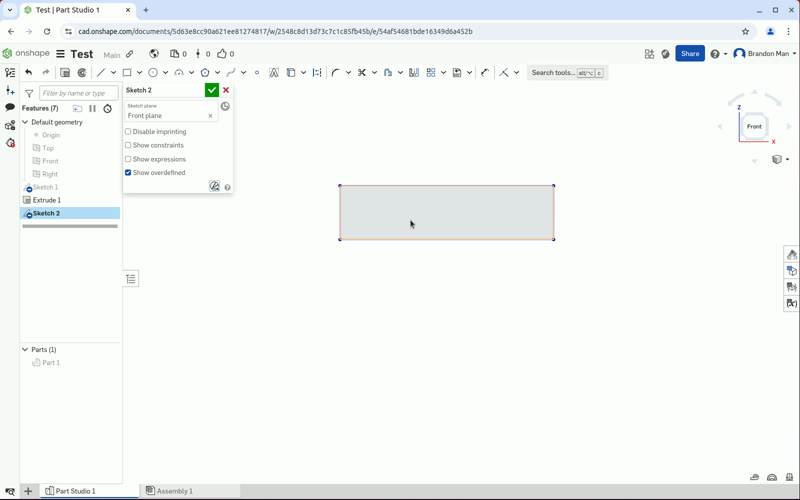
scroll(6)
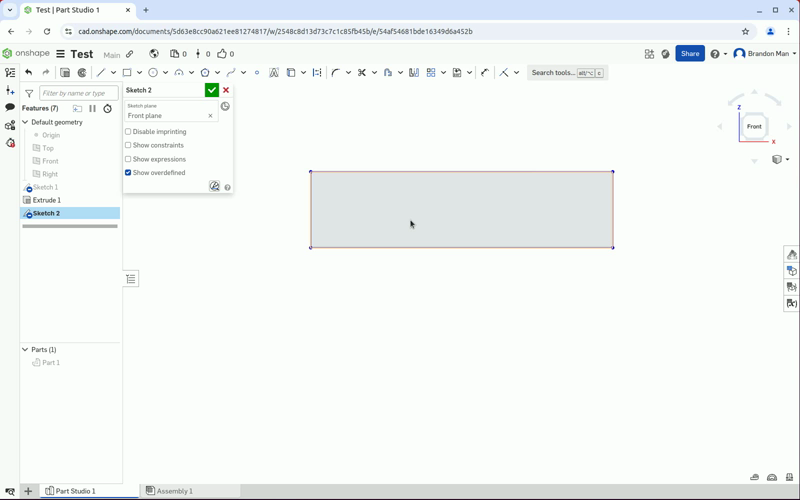
scroll(6)
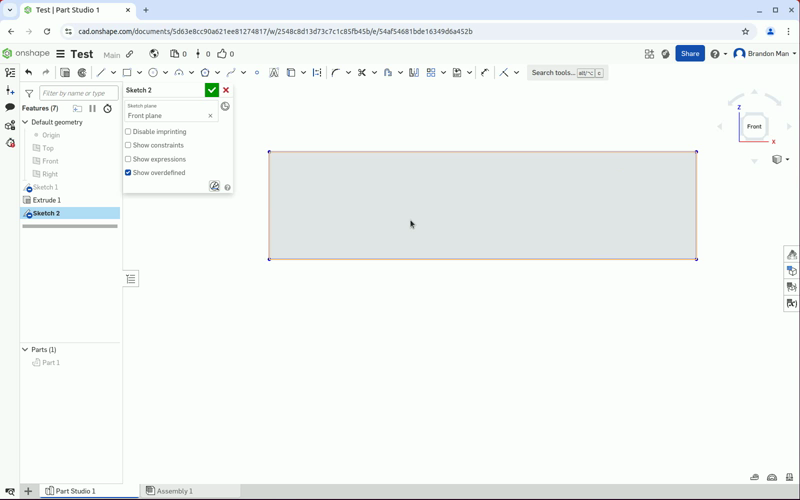
scroll(6)
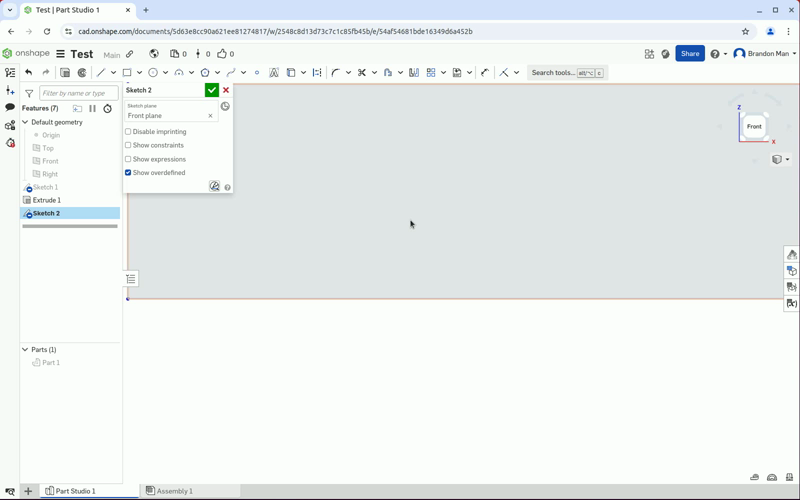
click(410, 219)
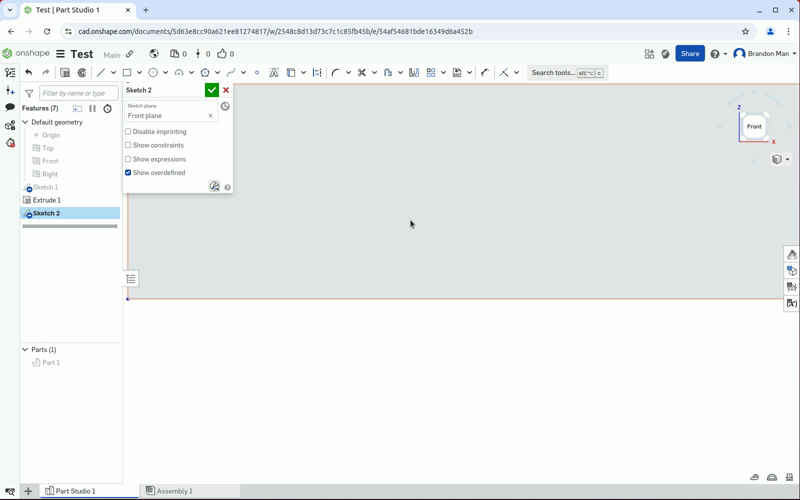
scroll(-6)
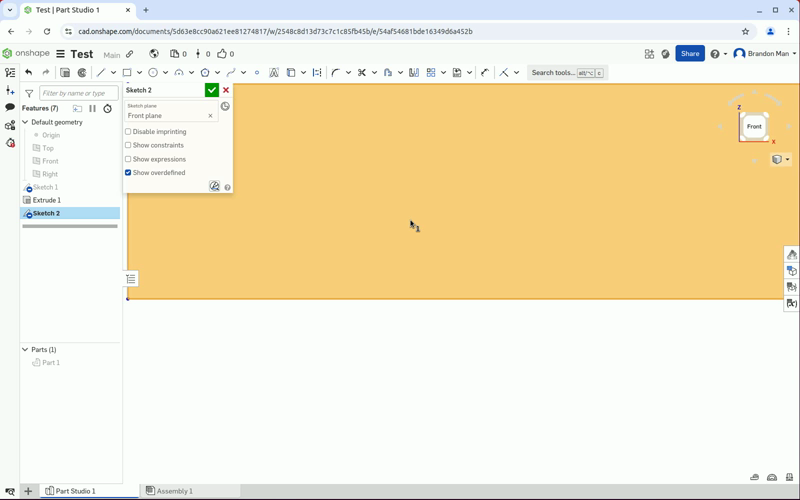
scroll(-6)
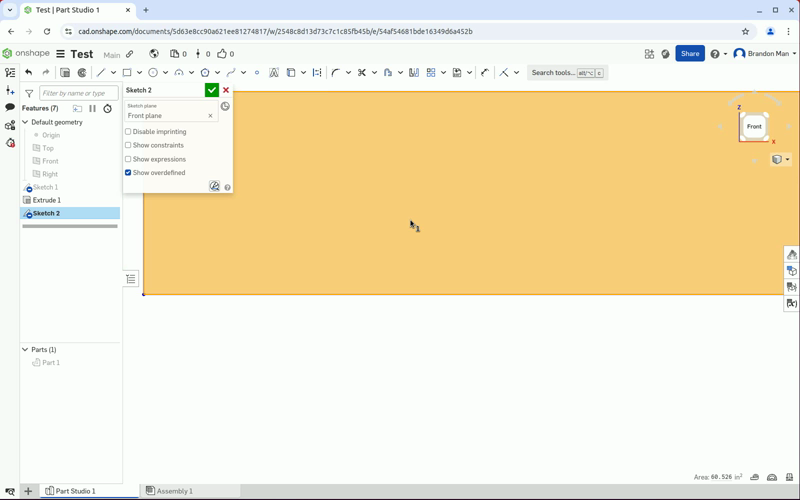
scroll(-6)
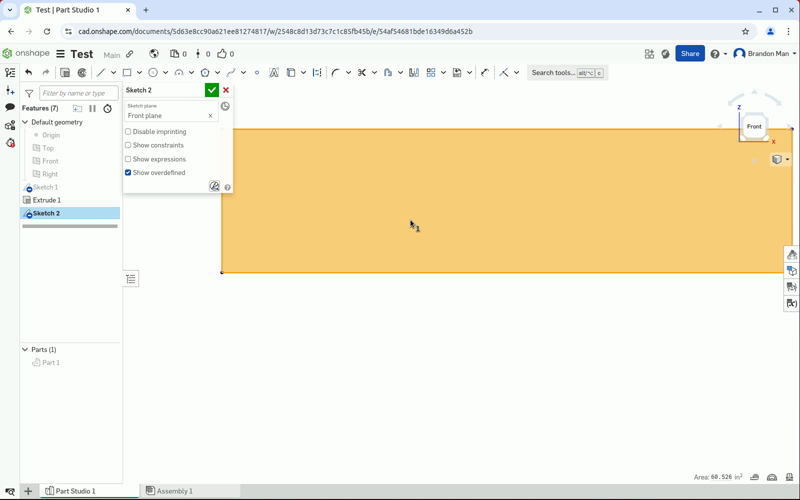
scroll(-6)
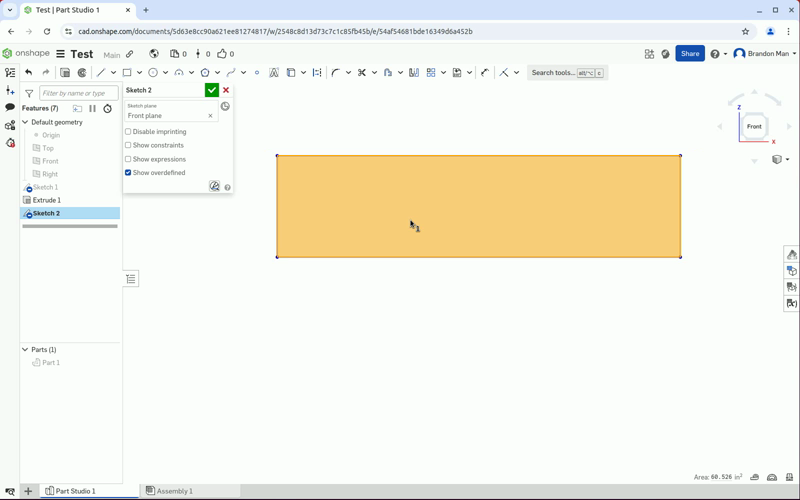
scroll(-6)
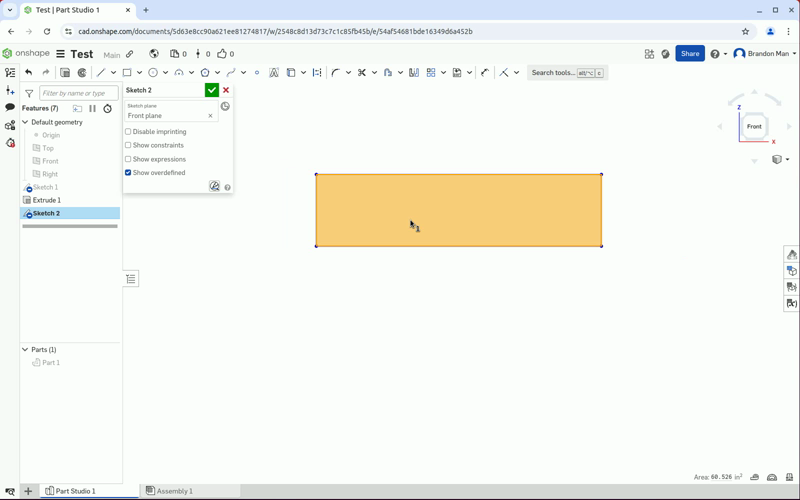
scroll(-6)
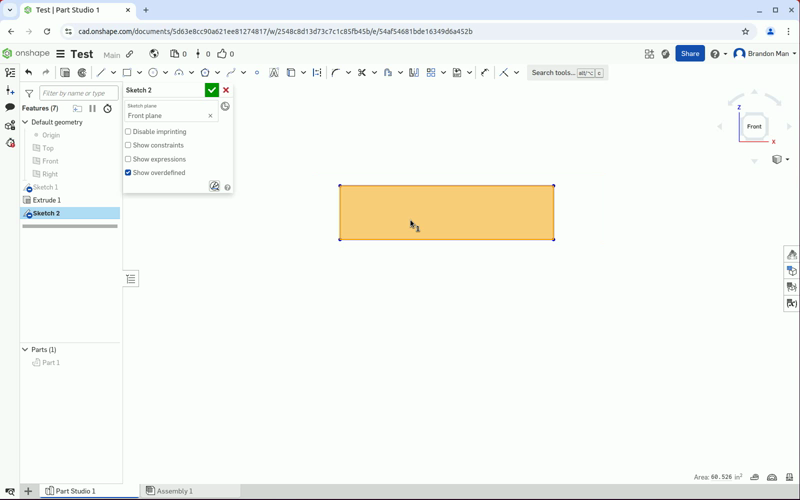
scroll(-6)
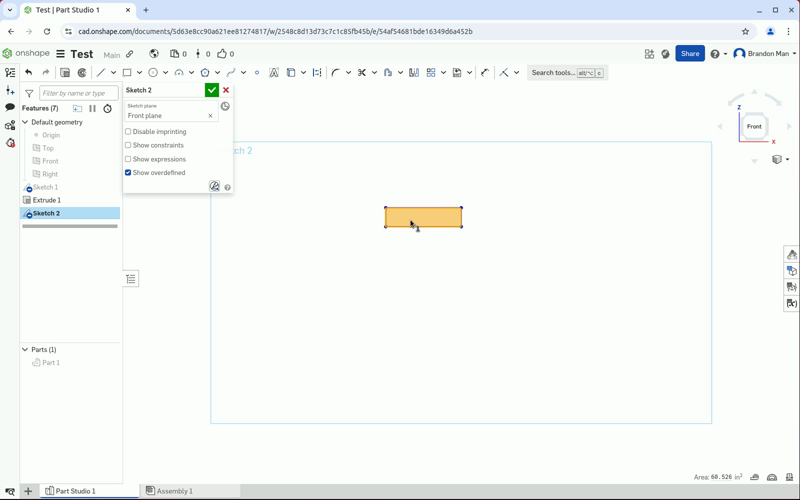
mouse_move(73, 352)
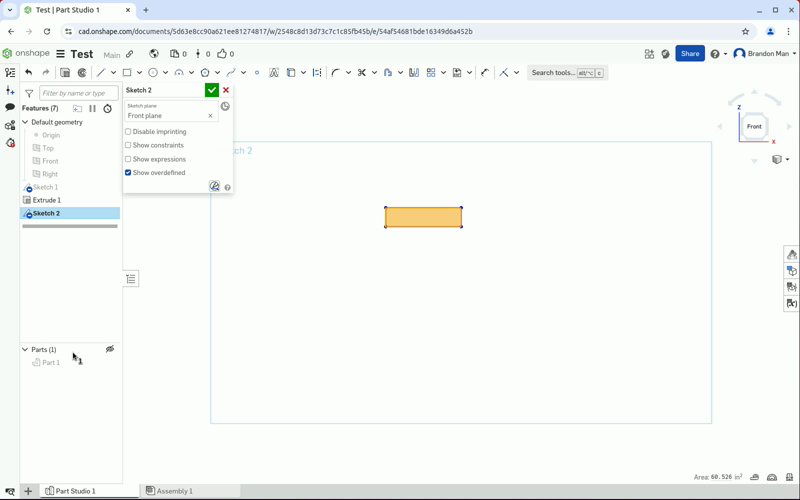
key(shift+y)
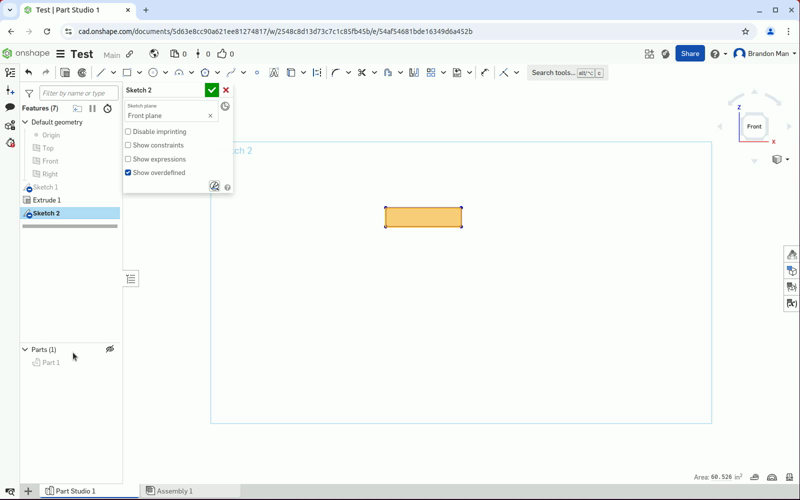
key(shift+e)
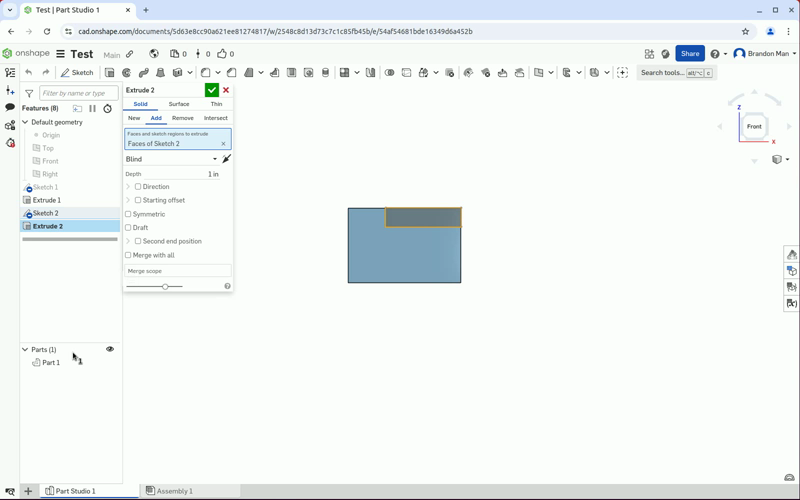
mouse_move(143, 106)
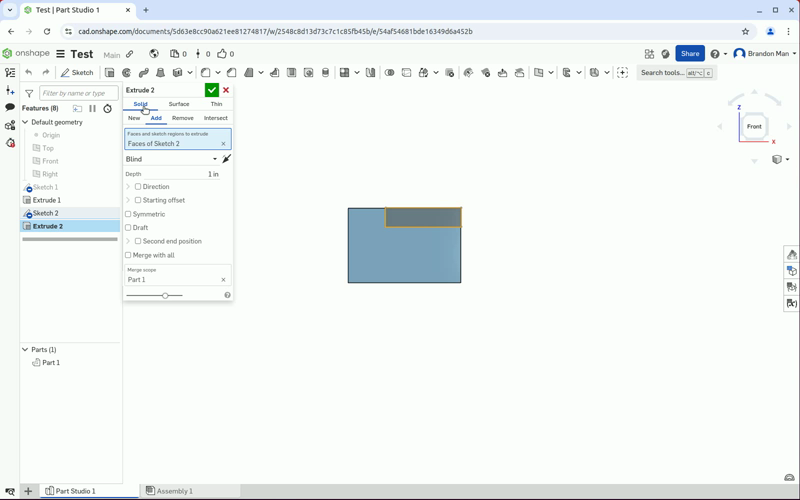
click(143, 106)
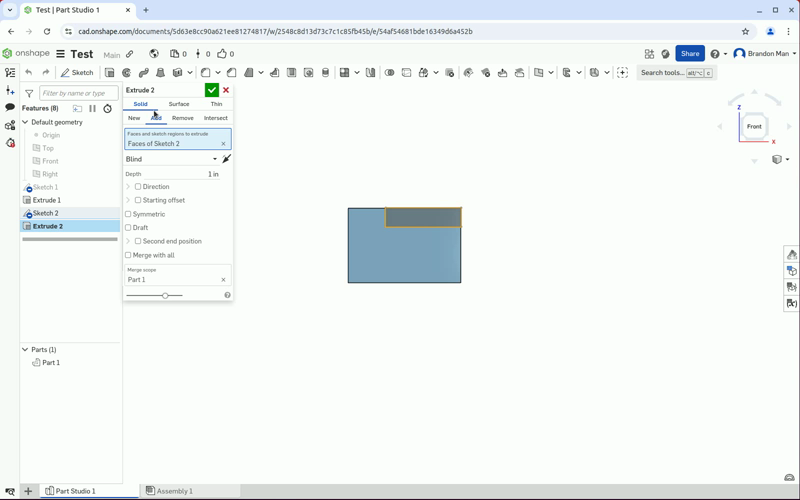
mouse_move(186, 120)
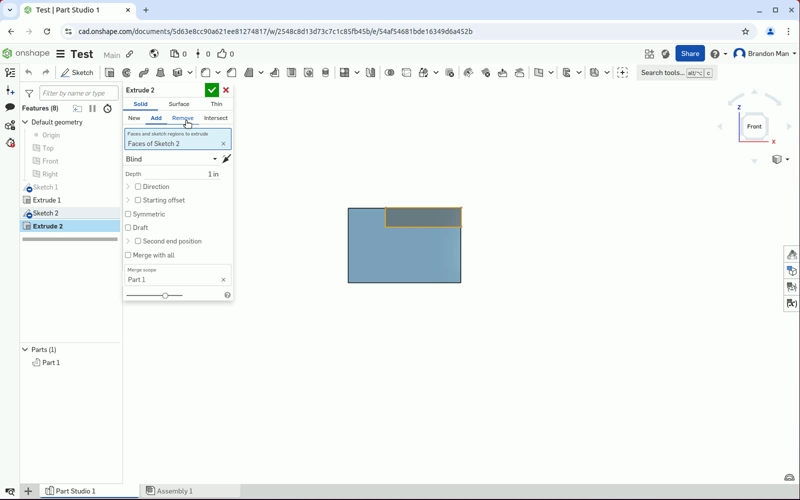
click(186, 120)
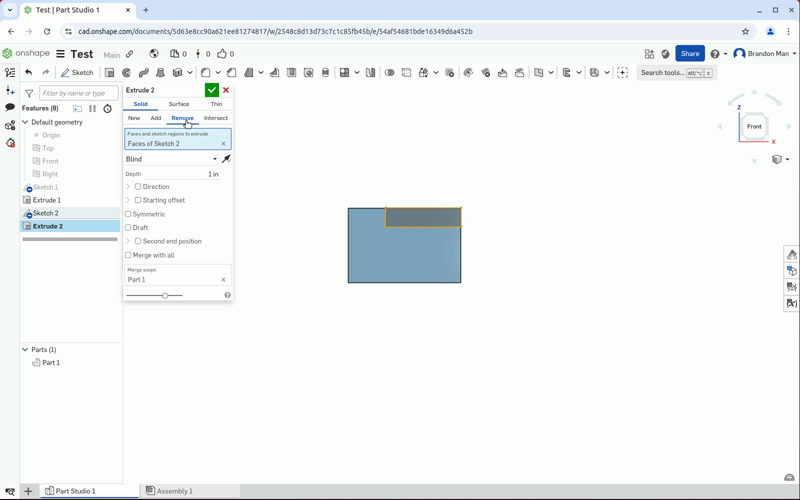
key(tab, 4)
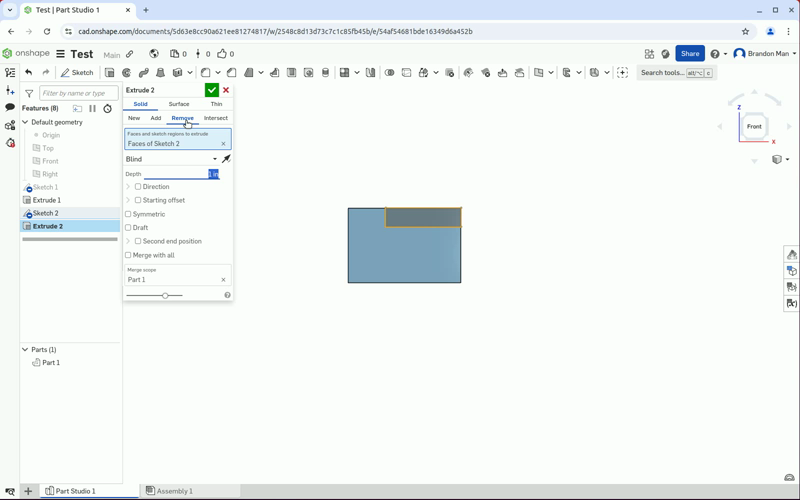
text(15.406)
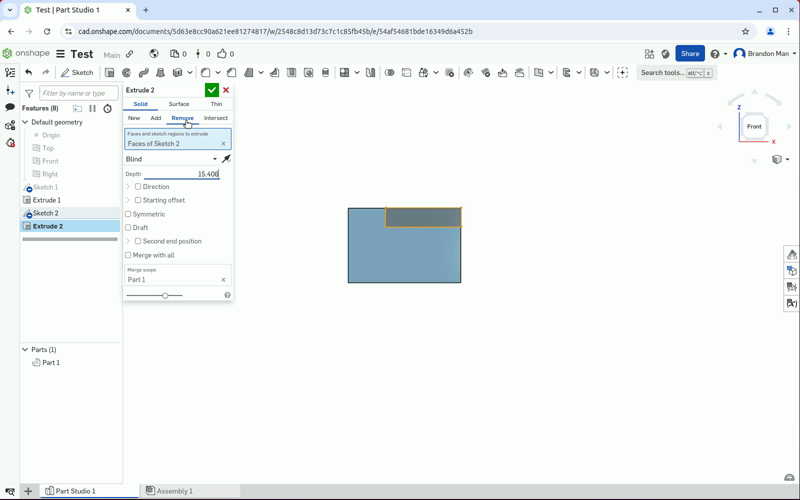
key(tab, 3)
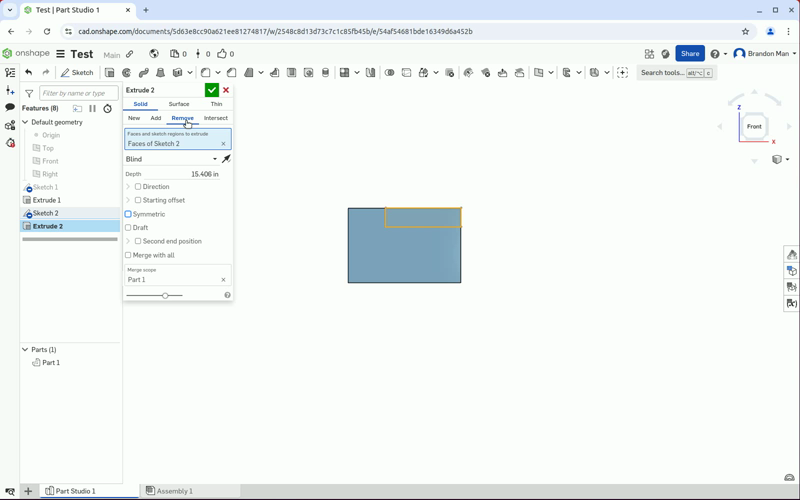
key(space)
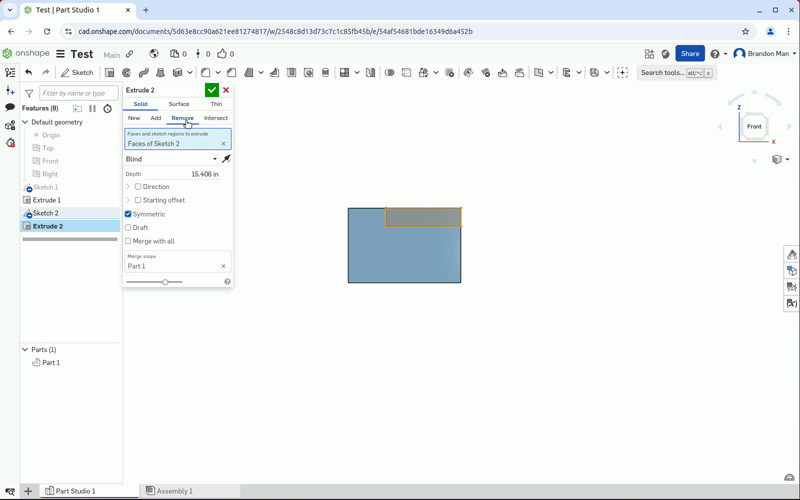
key(tab, 2)
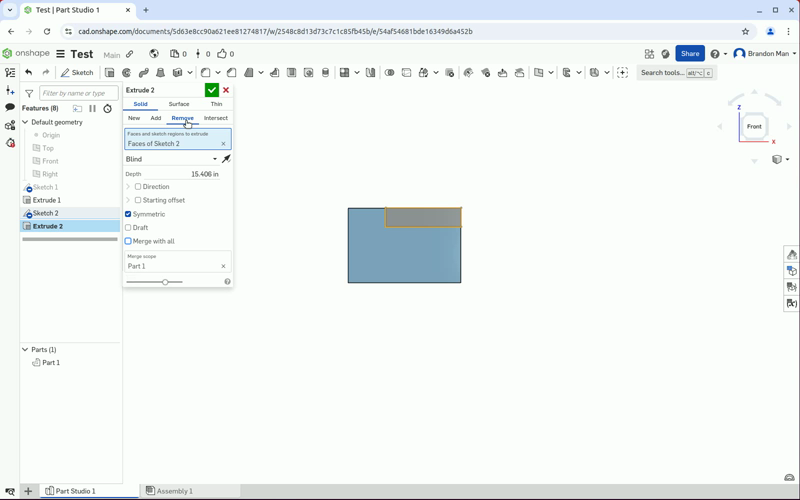
key(space)
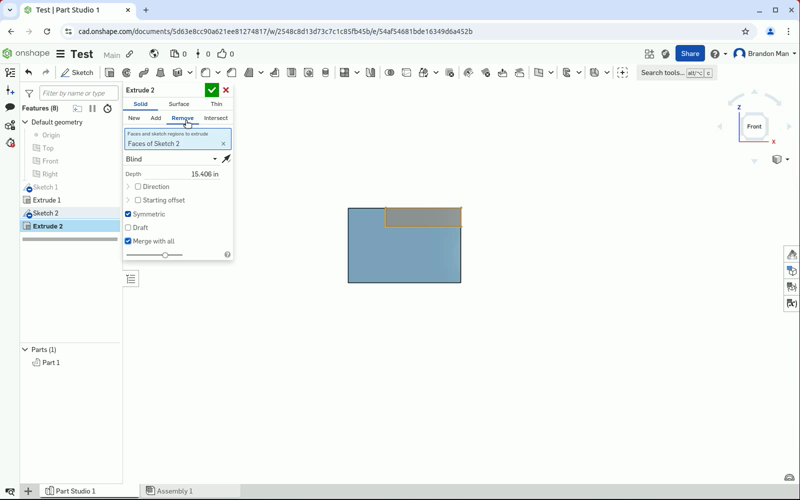
key(enter)
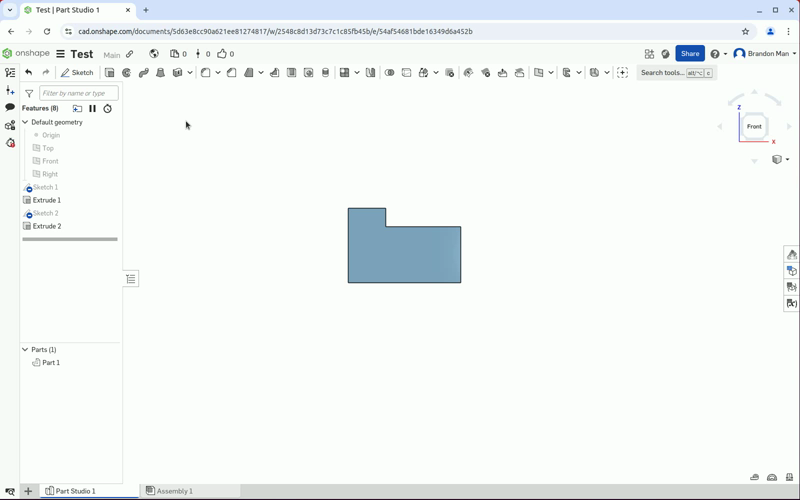
key(shift+h)
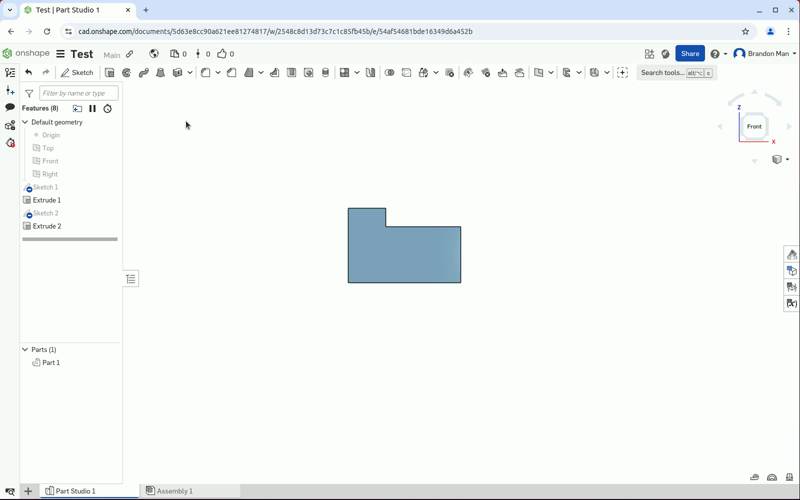
key(shift+h)
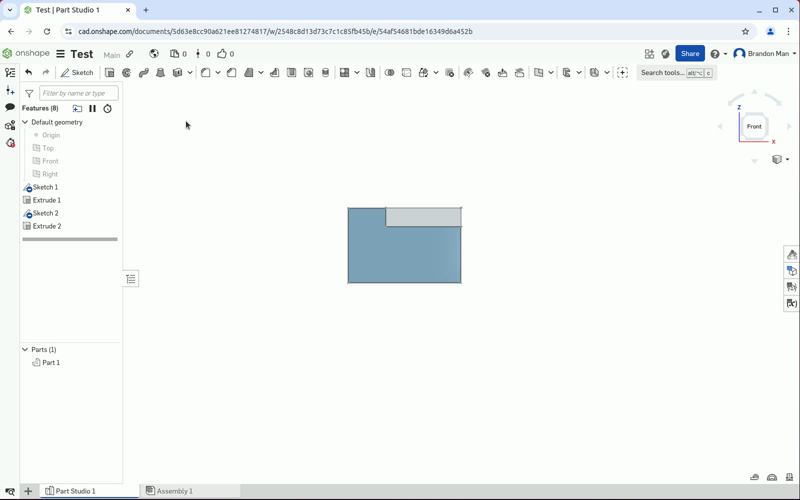
key(shift+7)
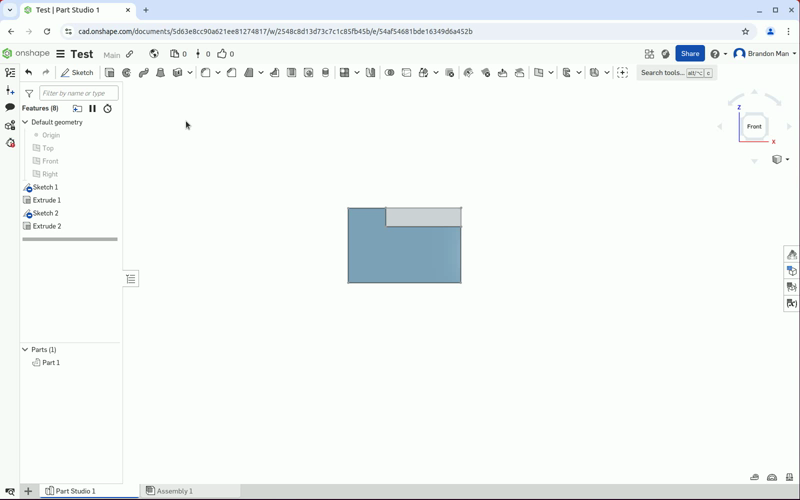
key(left, 2)
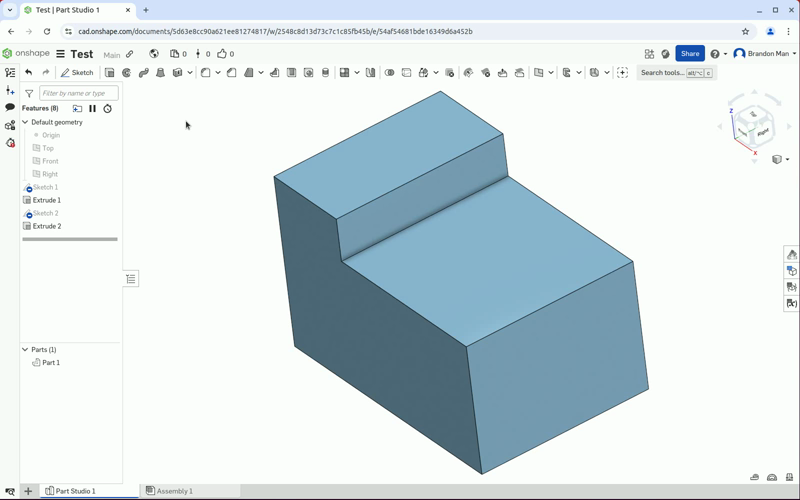
key(down, 2)
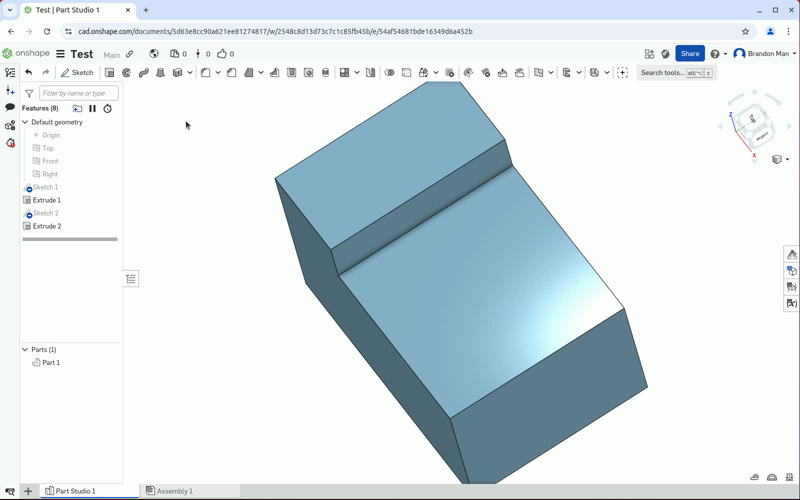
key(up, 2)
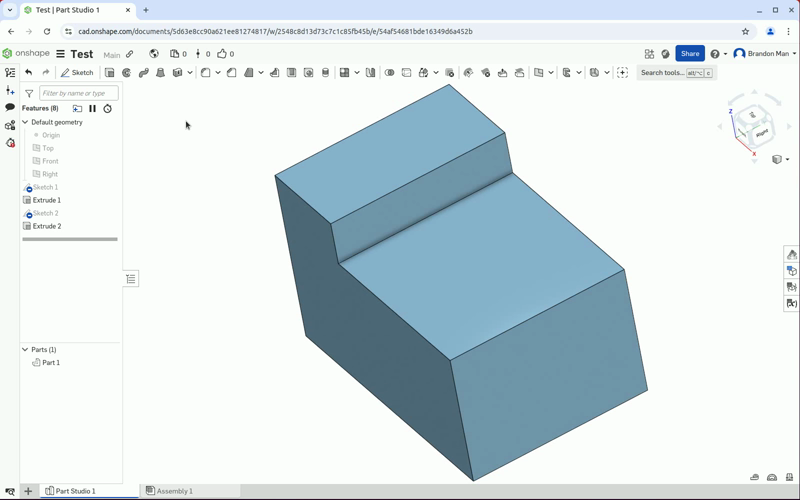
key(right, 2)
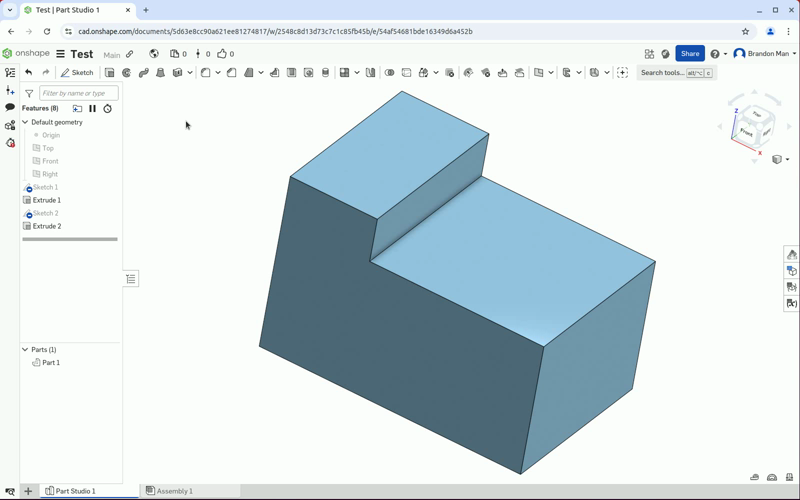
mouse_move(73, 189)
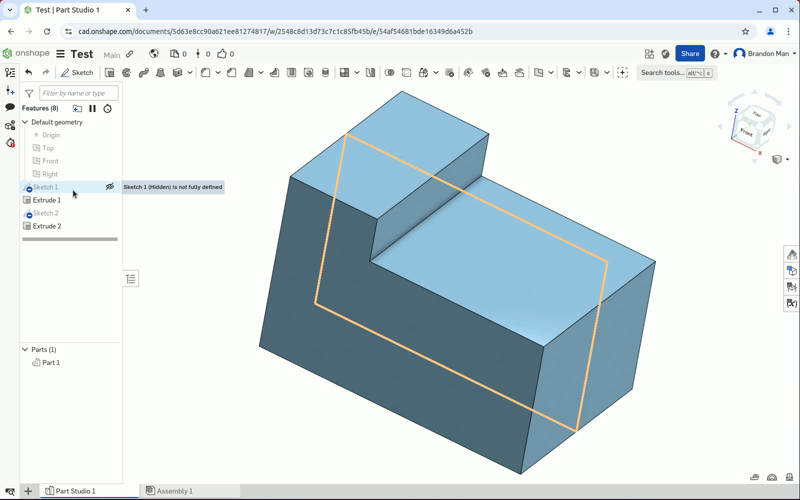
click(73, 189)